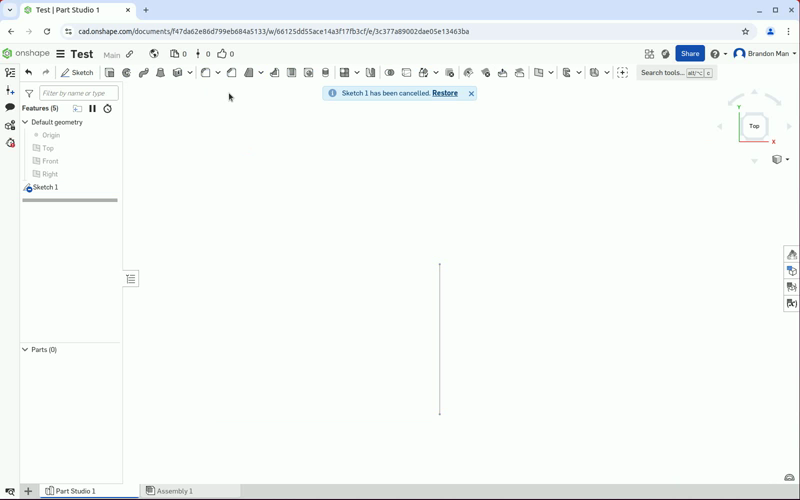
key(shift+h)
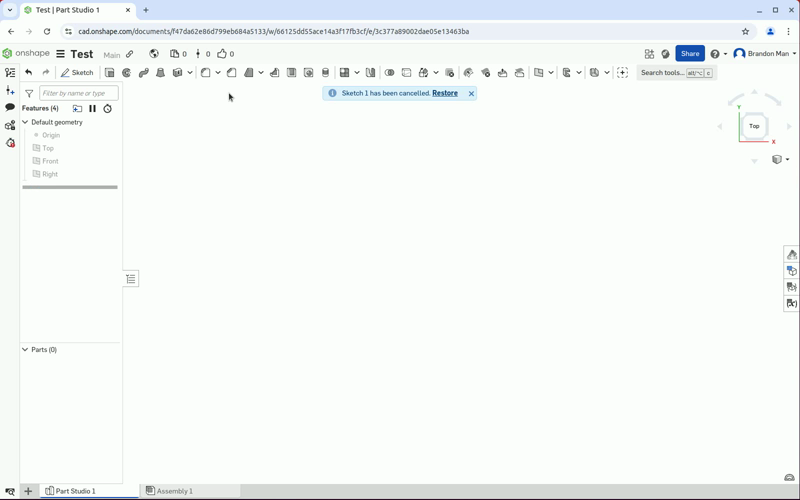
mouse_move(73, 352)
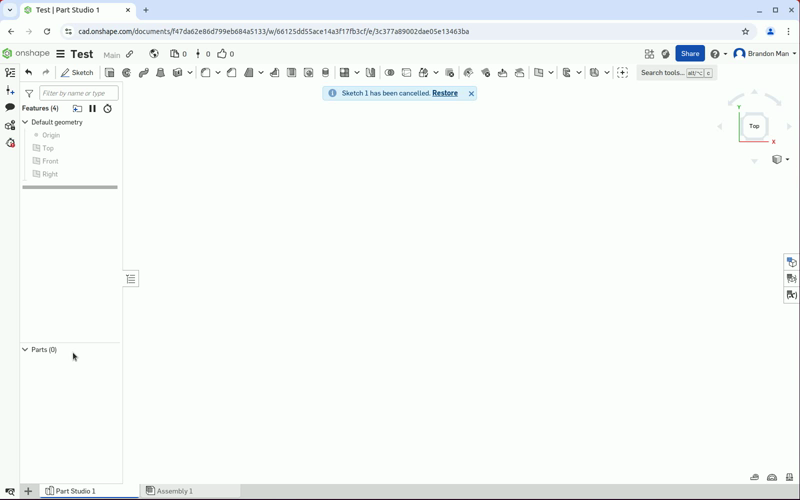
key(y)
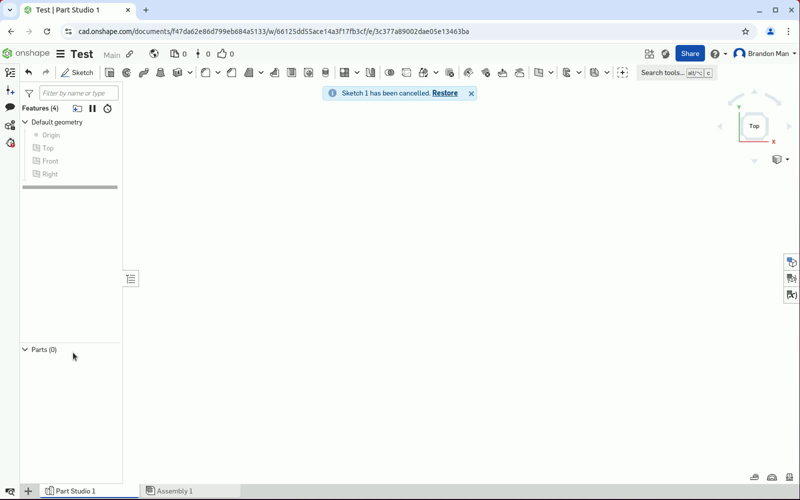
key(shift+p)
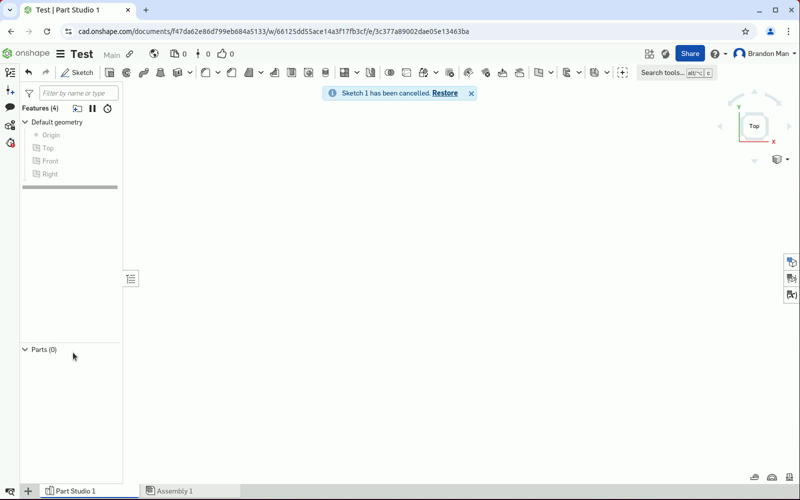
key(space)
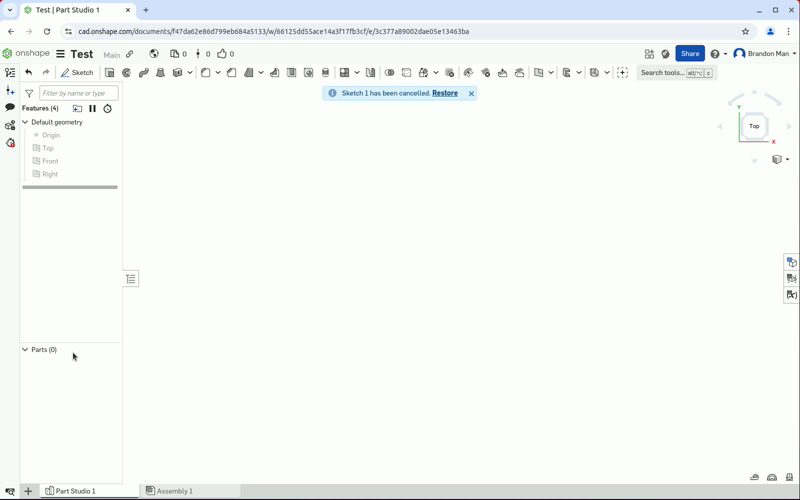
key_down(shift)
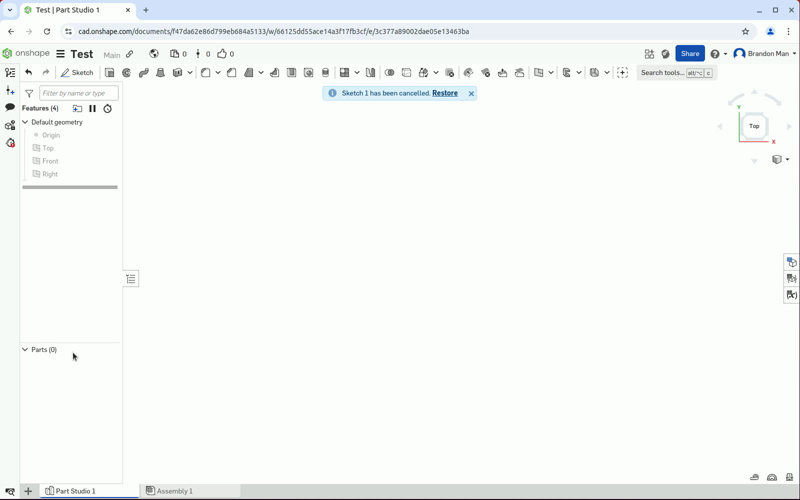
key(up)
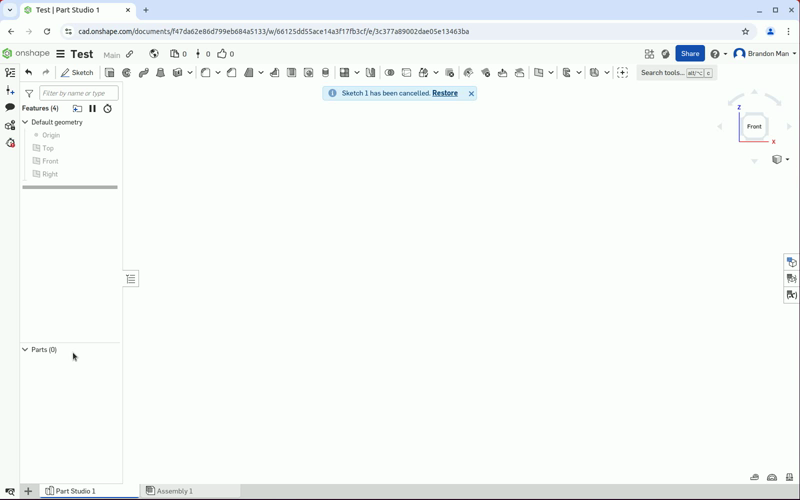
key_up(shift)
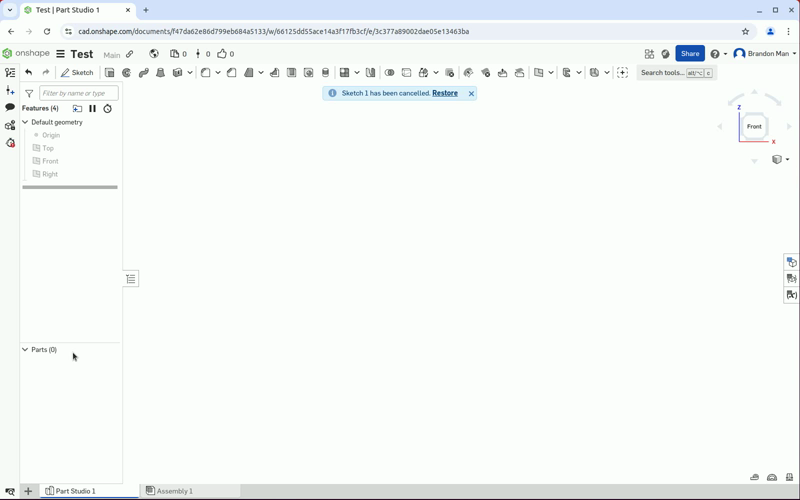
mouse_move(73, 352)
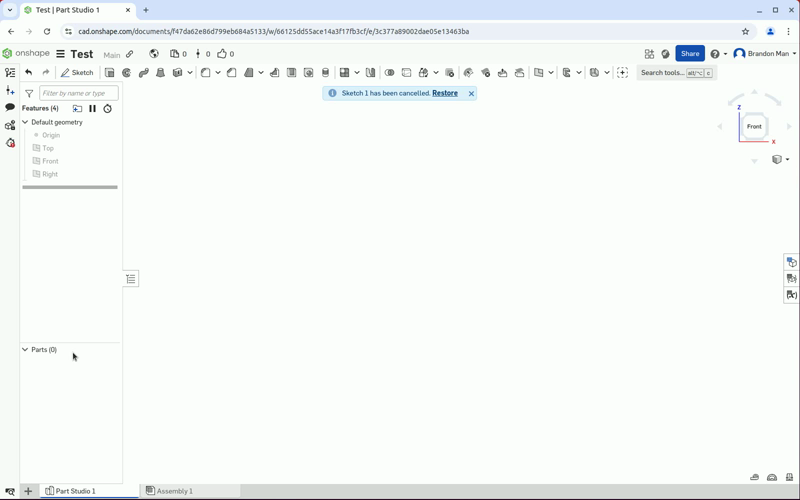
key(shift+y)
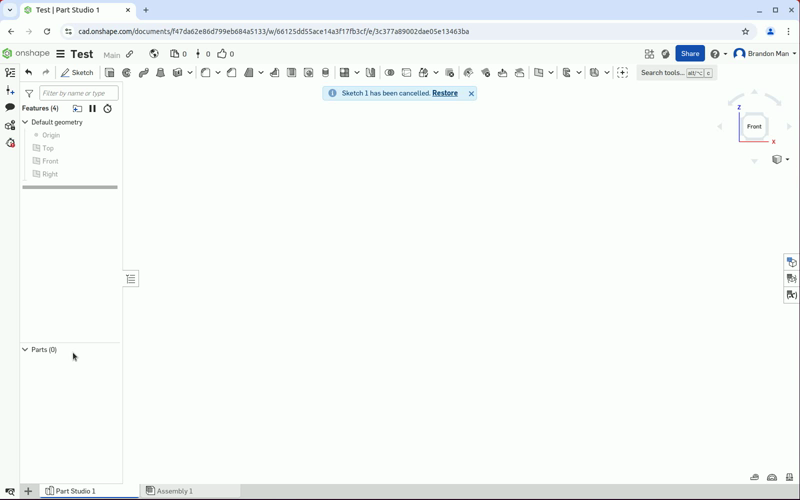
key(shift+s)
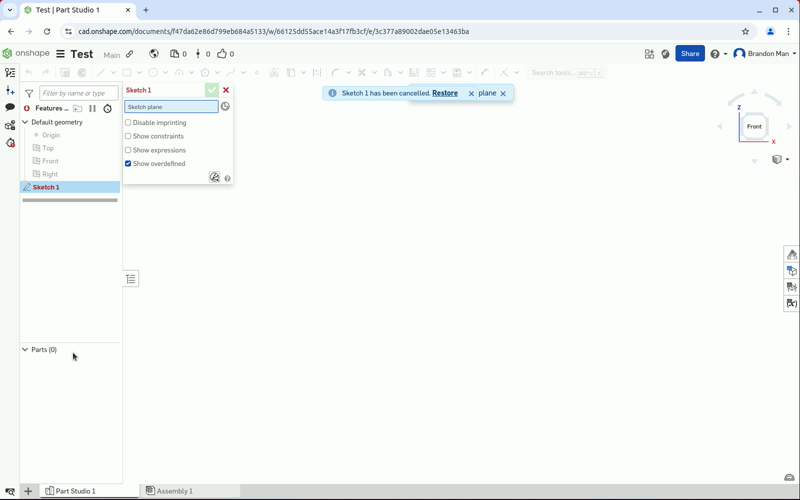
mouse_move(73, 163)
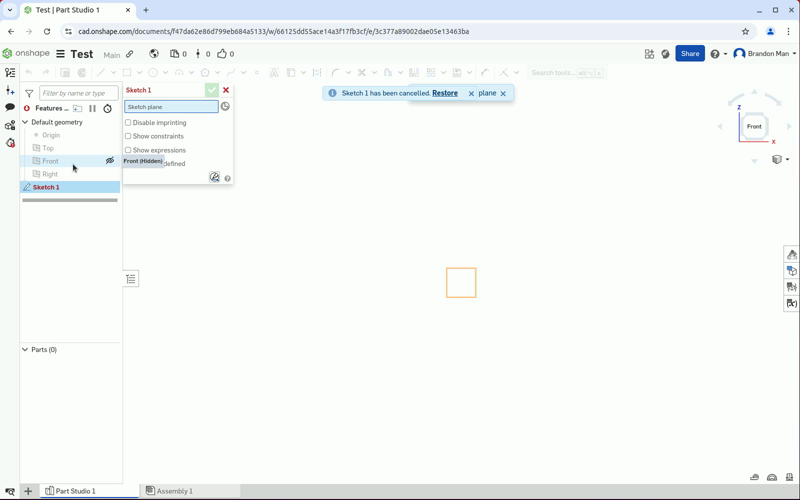
click(73, 163)
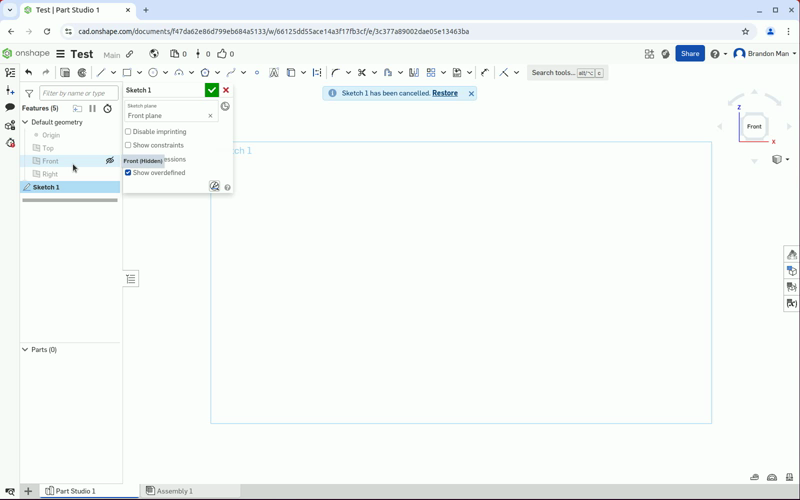
mouse_move(73, 352)
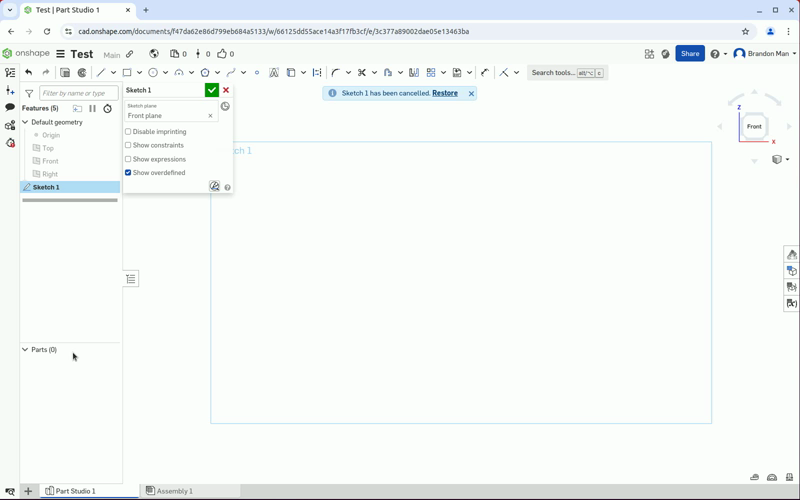
key(y)
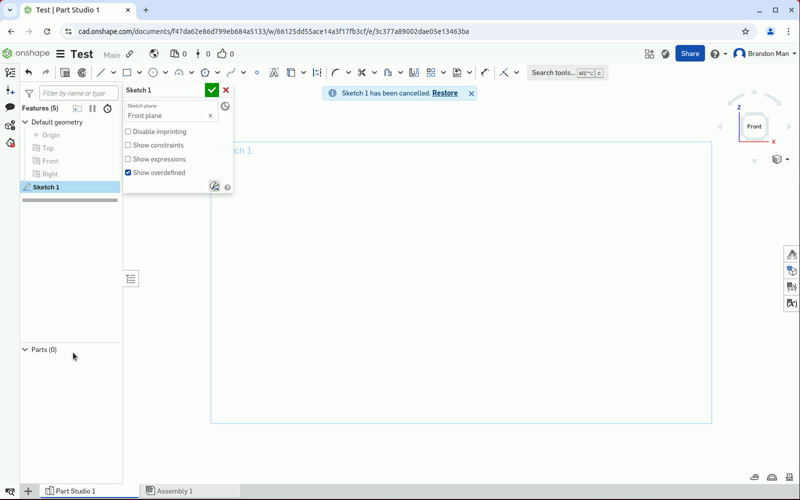
key(l)
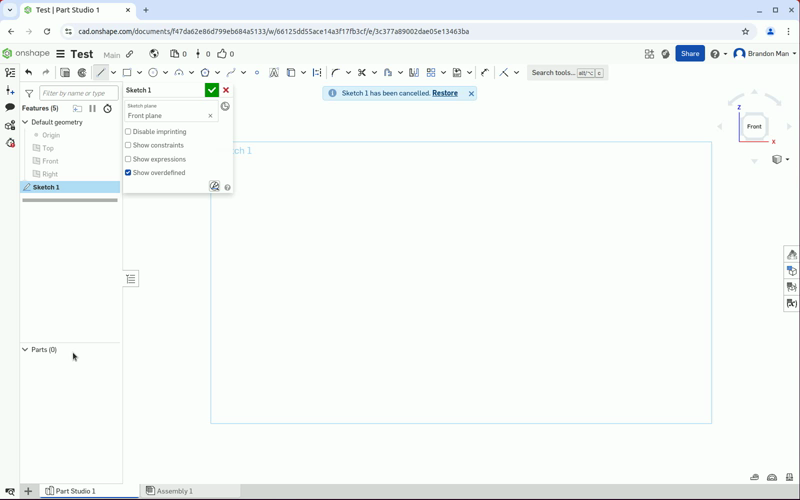
key_down(shift)
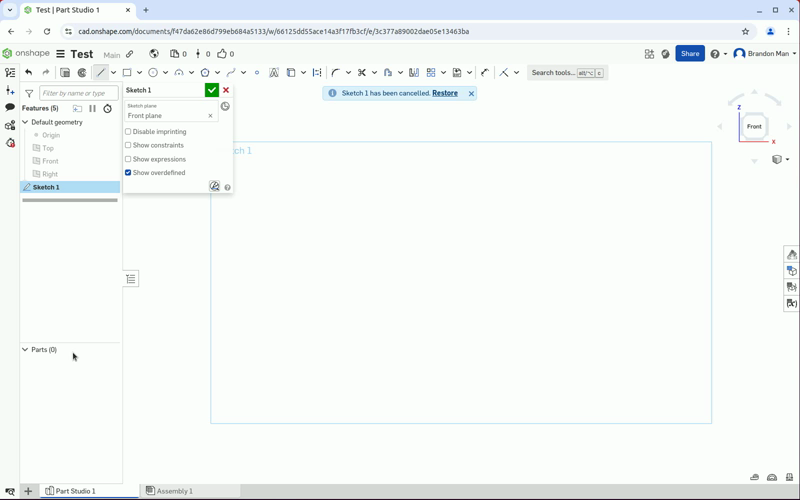
mouse_move(429, 305)
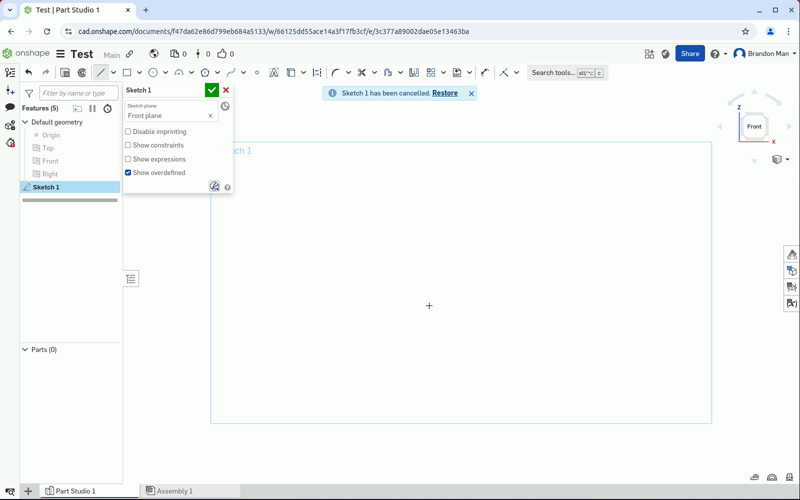
click(429, 305)
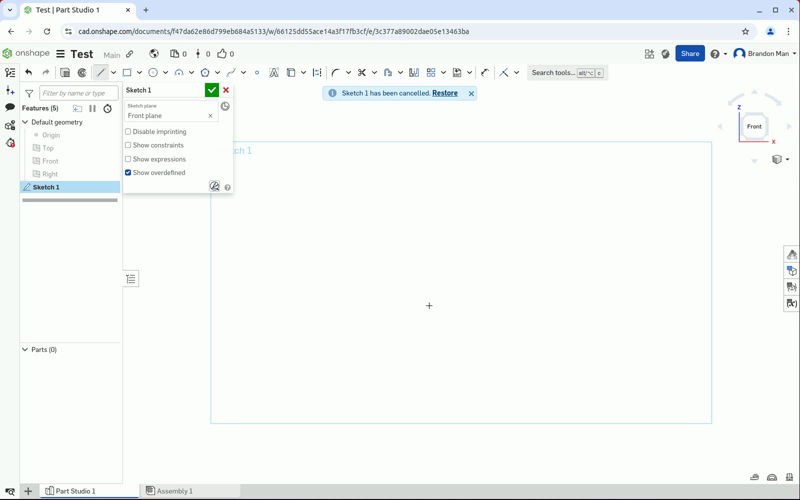
key_up(shift)
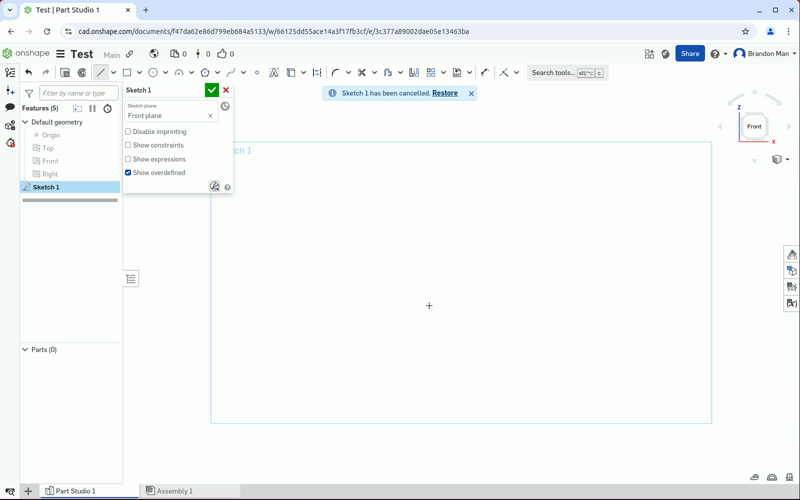
key_down(shift)
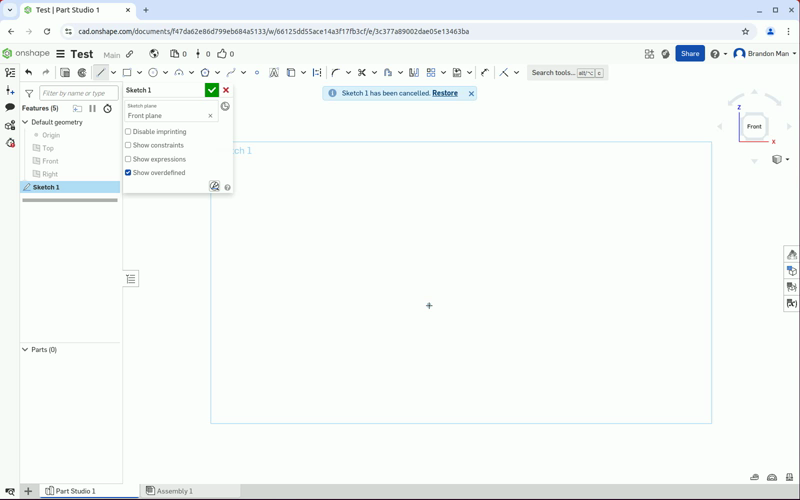
mouse_move(492, 305)
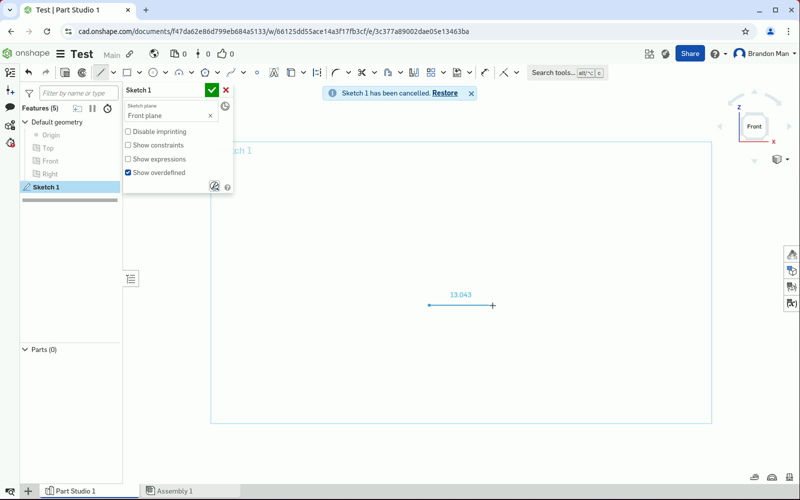
click(492, 305)
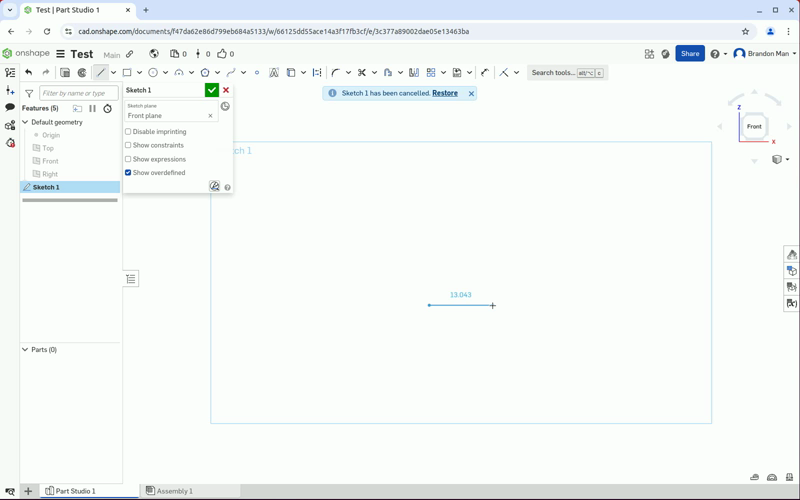
key_up(shift)
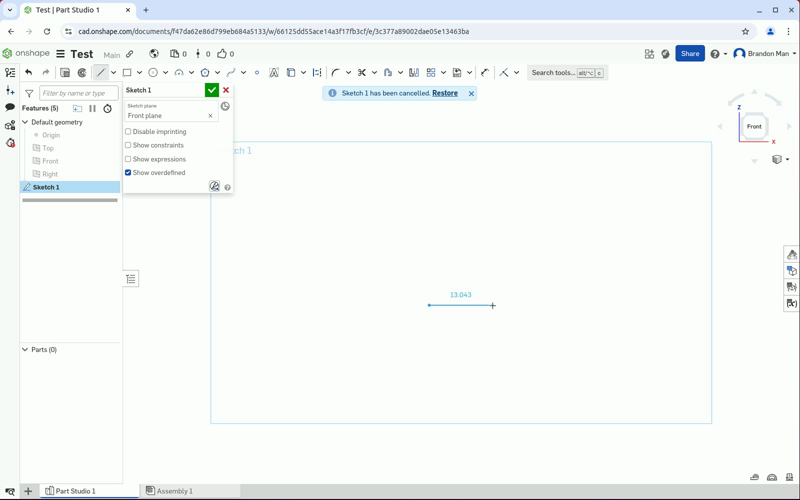
key_down(shift)
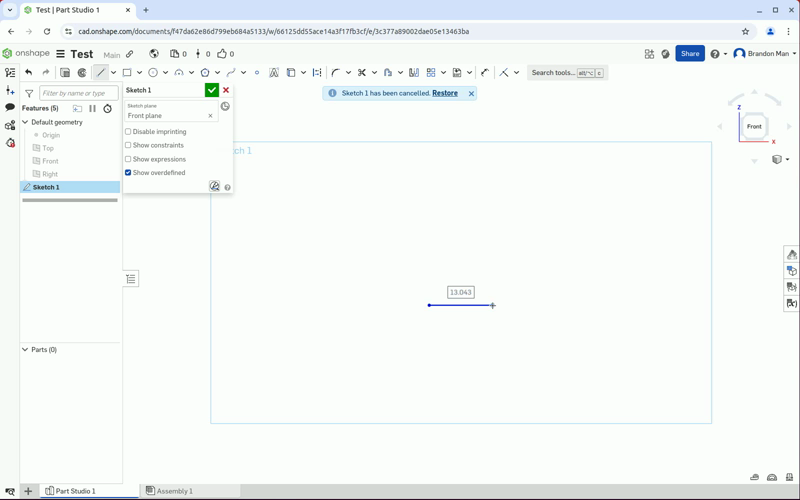
mouse_move(522, 305)
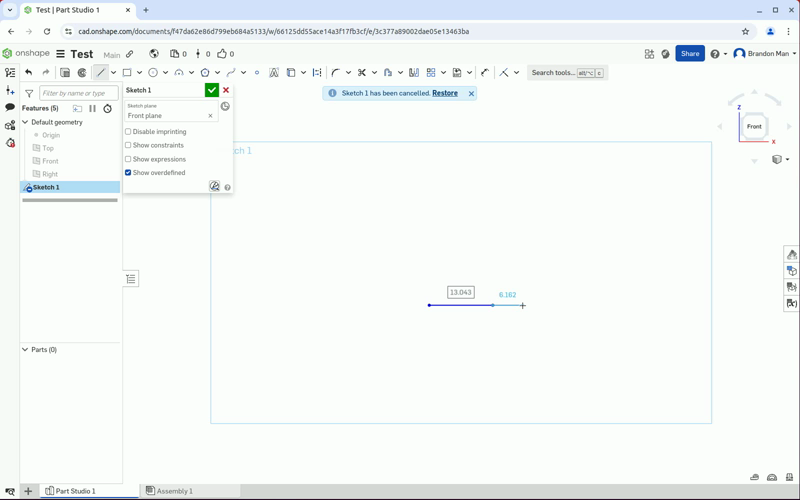
mouse_move(492, 260)
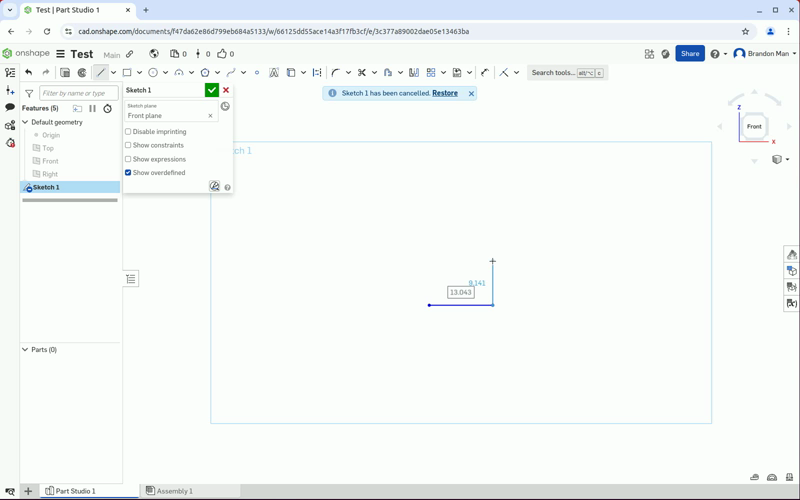
click(492, 260)
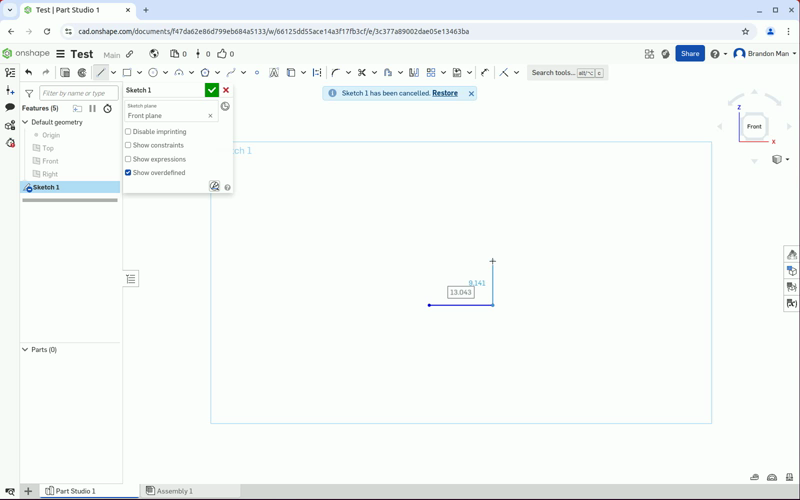
key_up(shift)
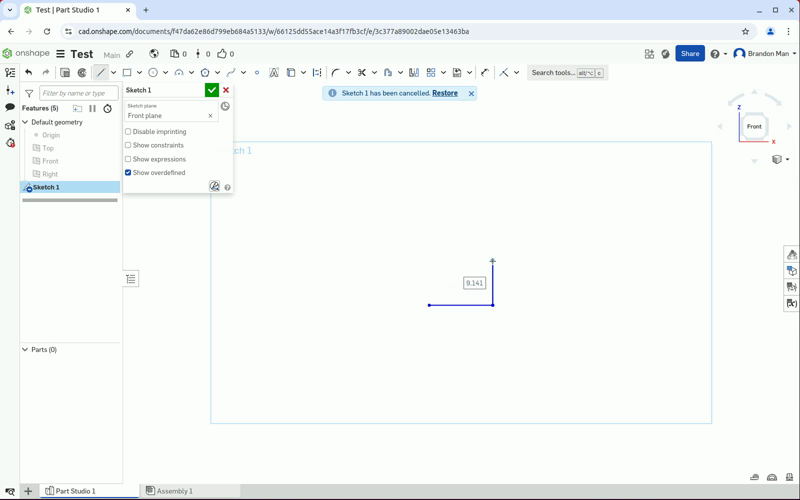
key_down(shift)
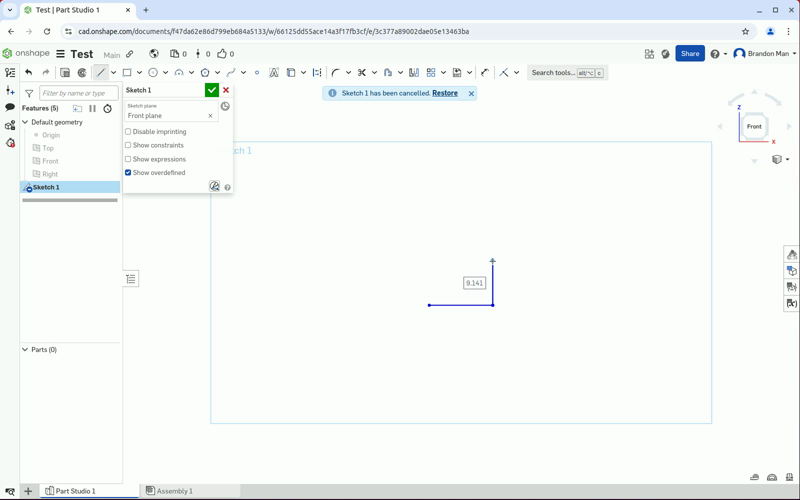
mouse_move(429, 260)
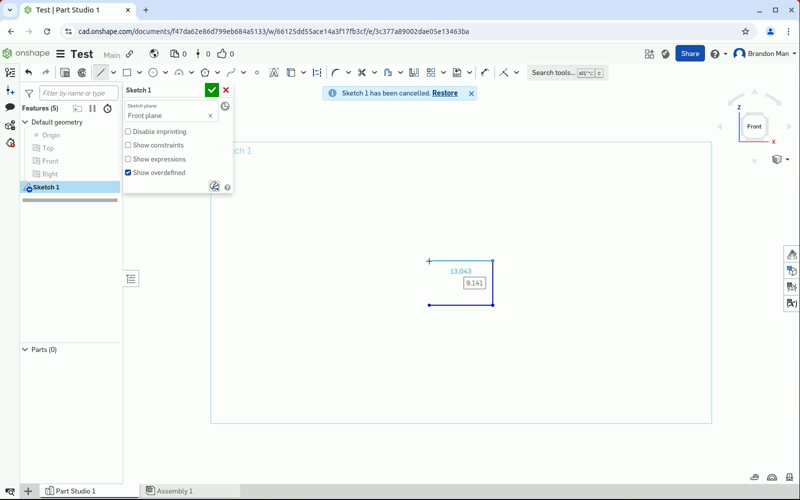
click(429, 260)
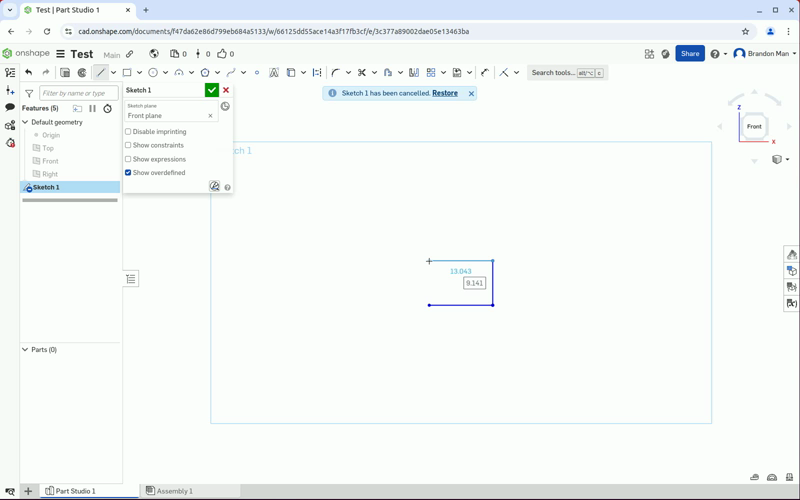
key_up(shift)
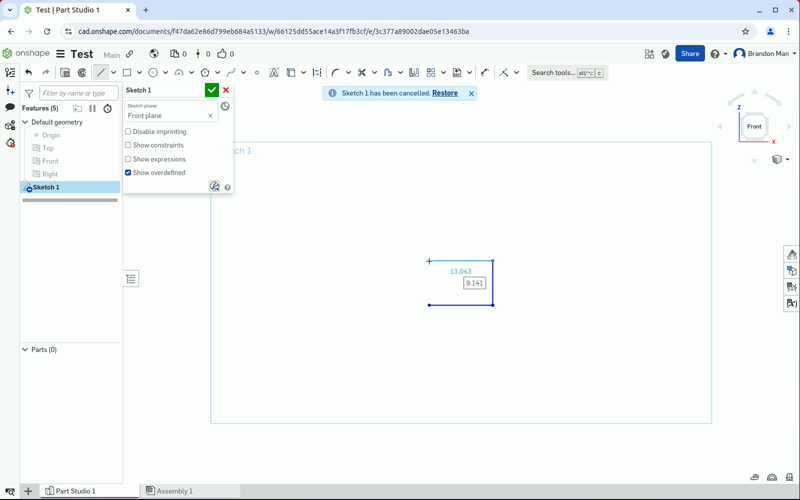
mouse_move(459, 260)
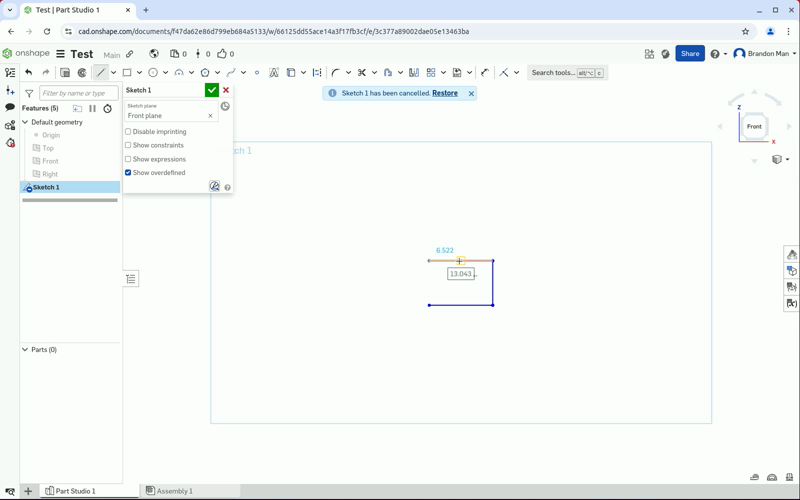
key_down(shift)
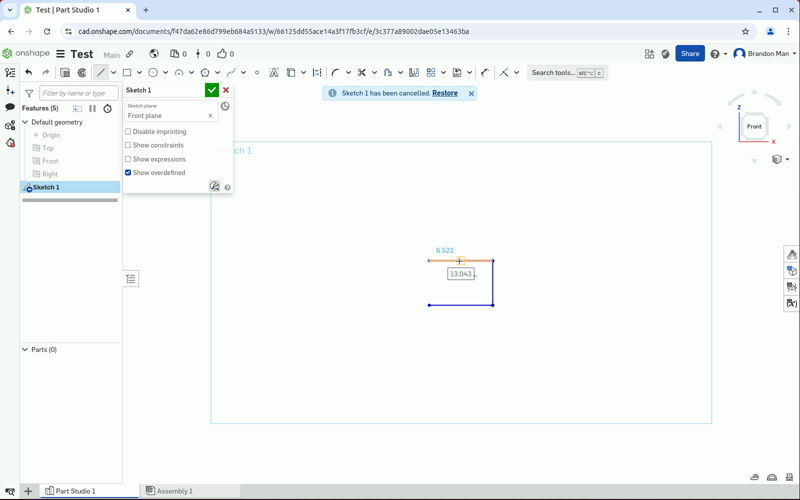
mouse_move(429, 305)
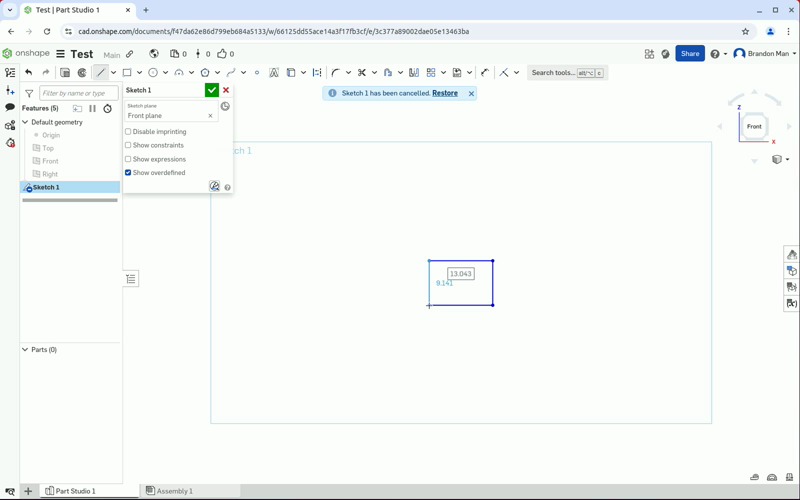
key_up(shift)
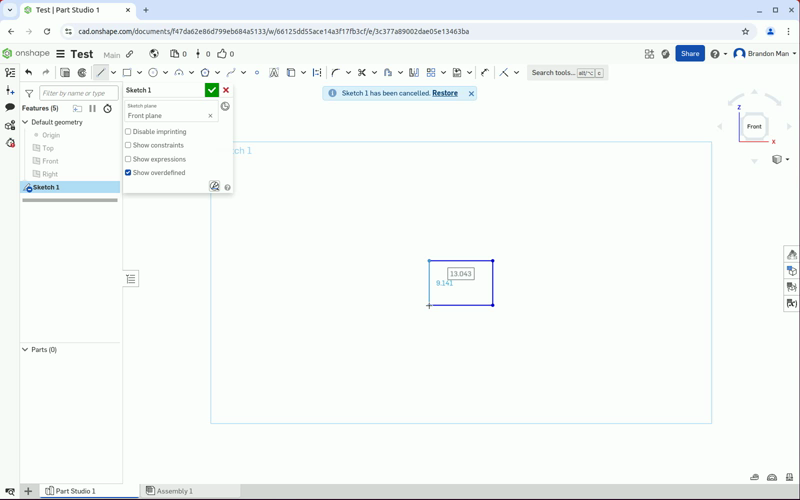
click(429, 305)
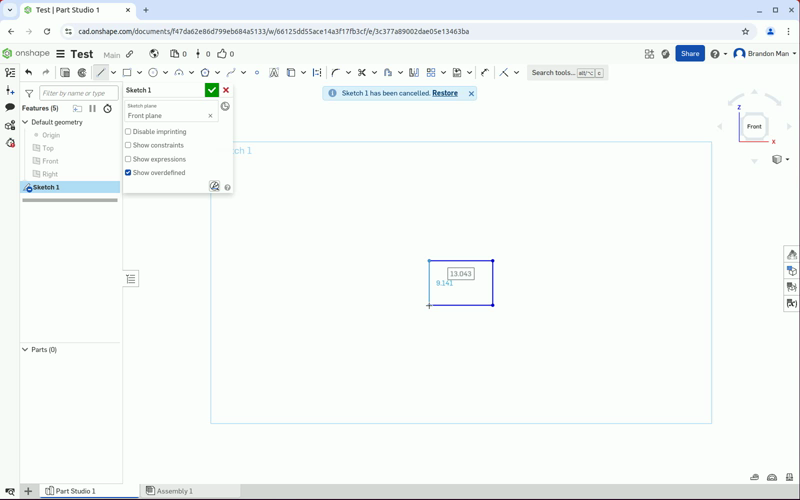
key(esc)
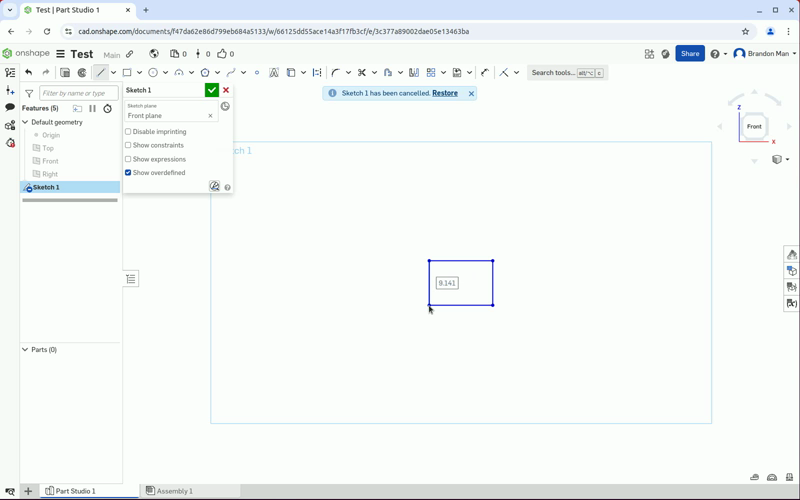
mouse_move(471, 272)
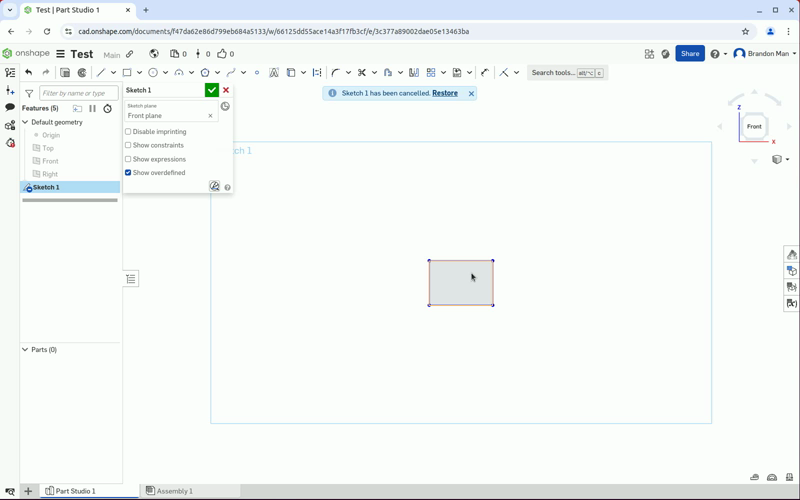
click(471, 272)
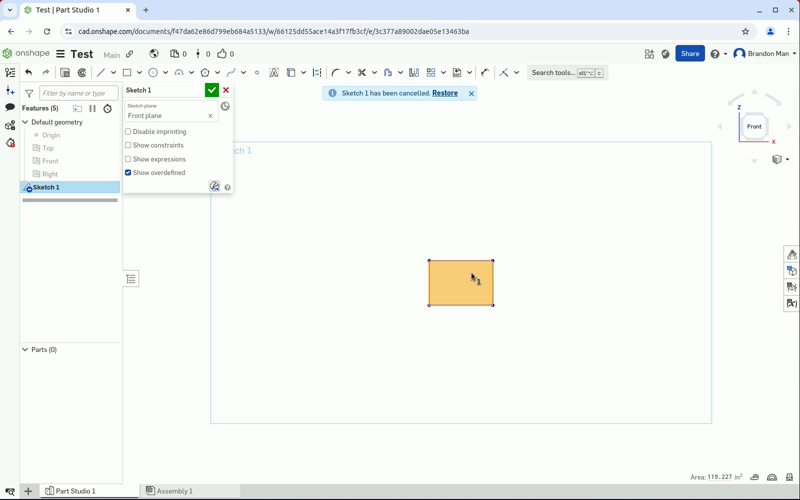
mouse_move(73, 352)
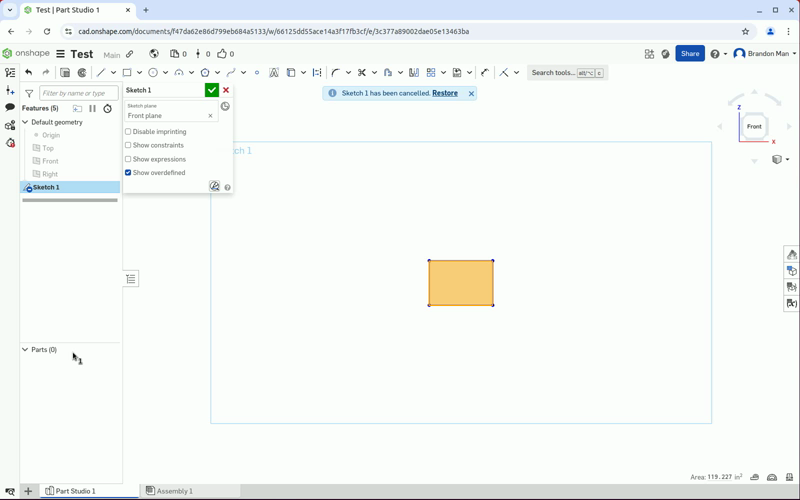
key(shift+y)
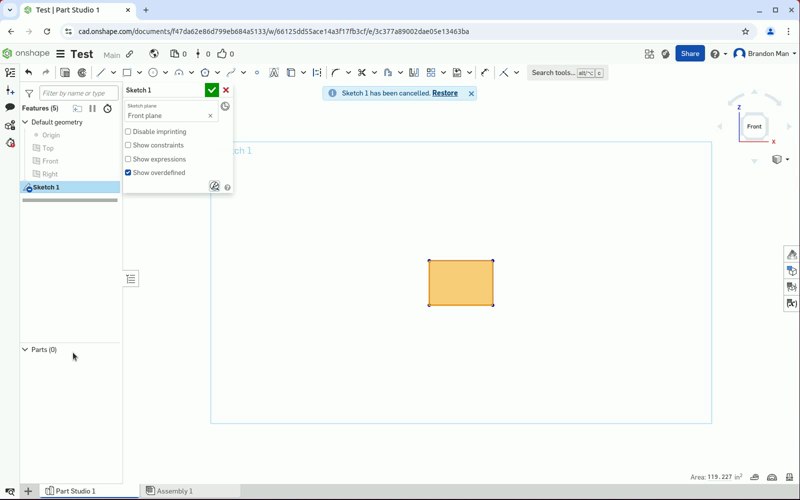
key(shift+e)
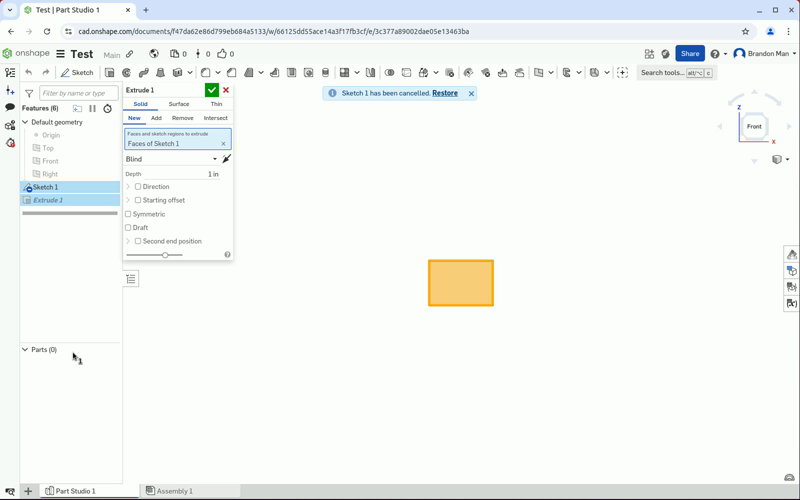
mouse_move(143, 106)
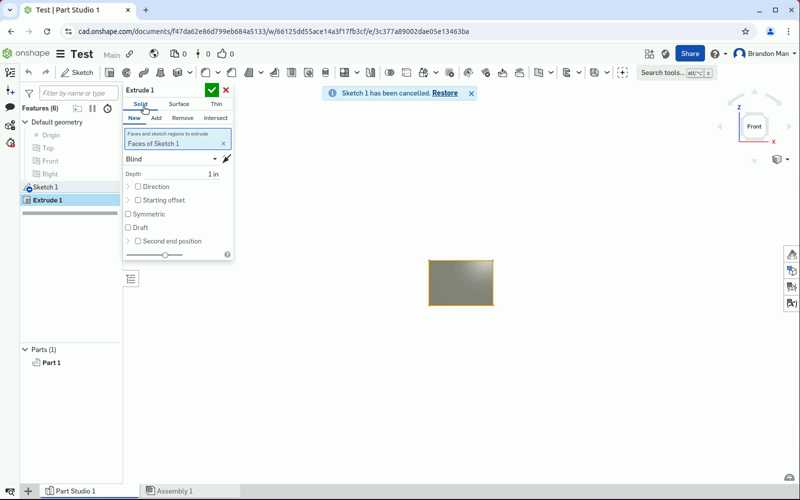
click(143, 106)
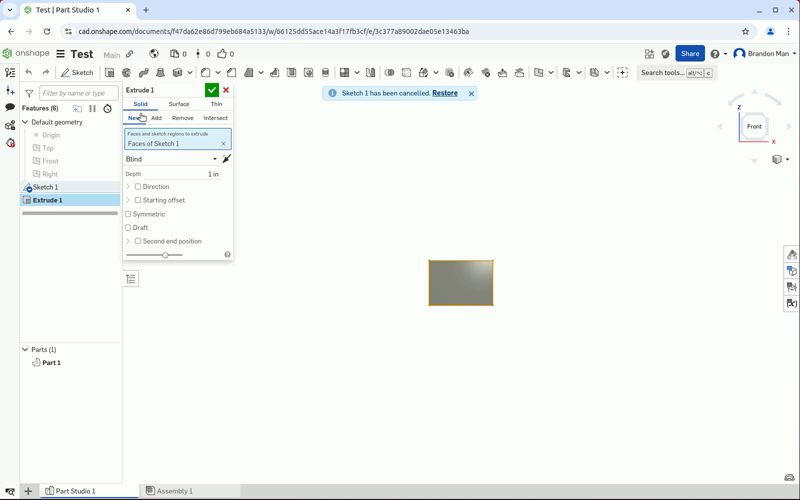
mouse_move(137, 120)
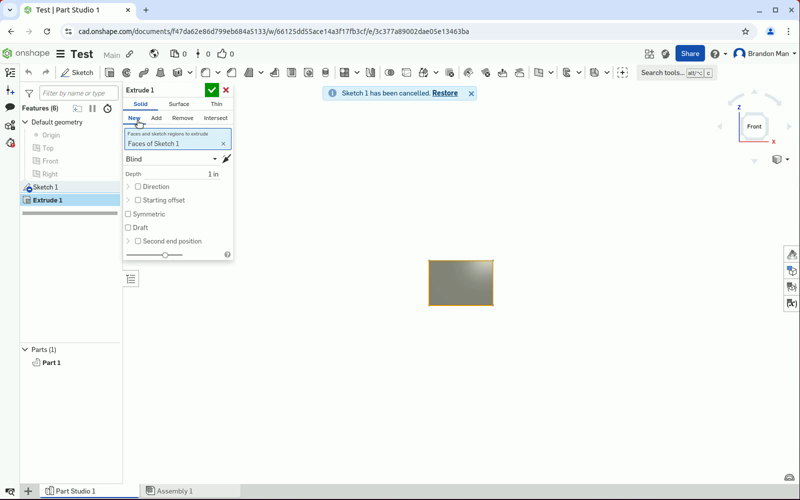
click(137, 120)
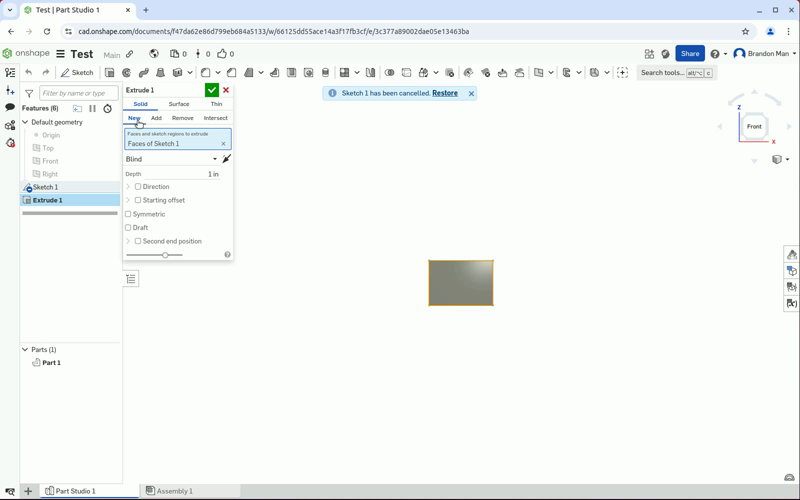
key(tab, 4)
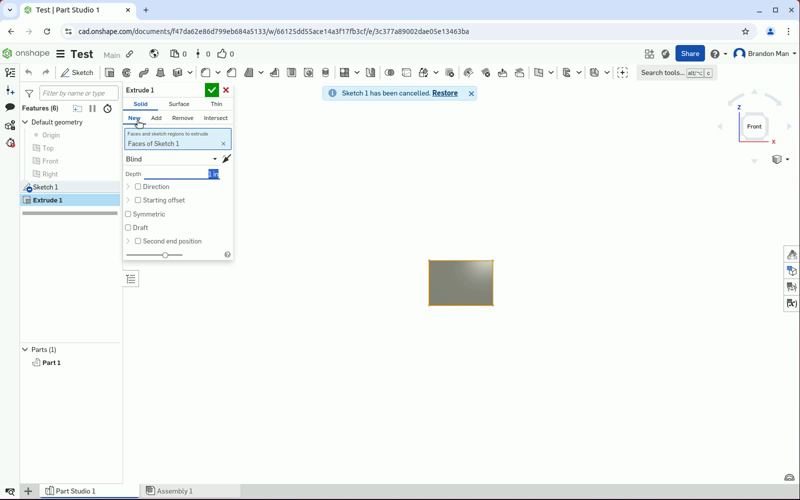
text(23.108)
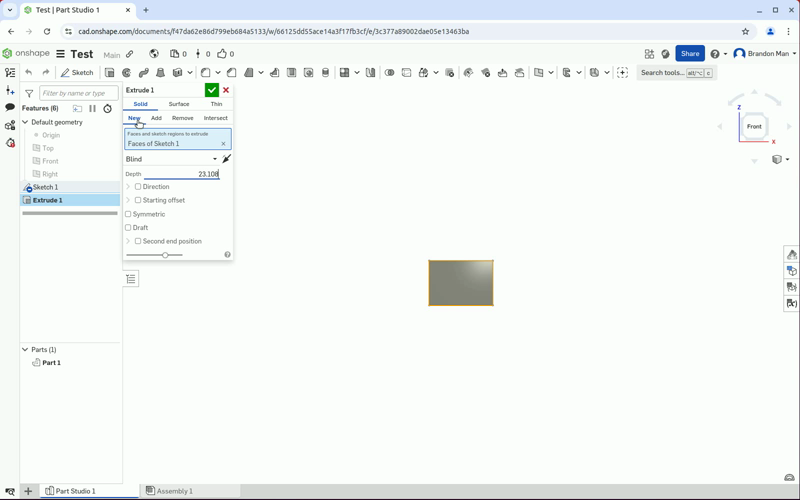
key(enter)
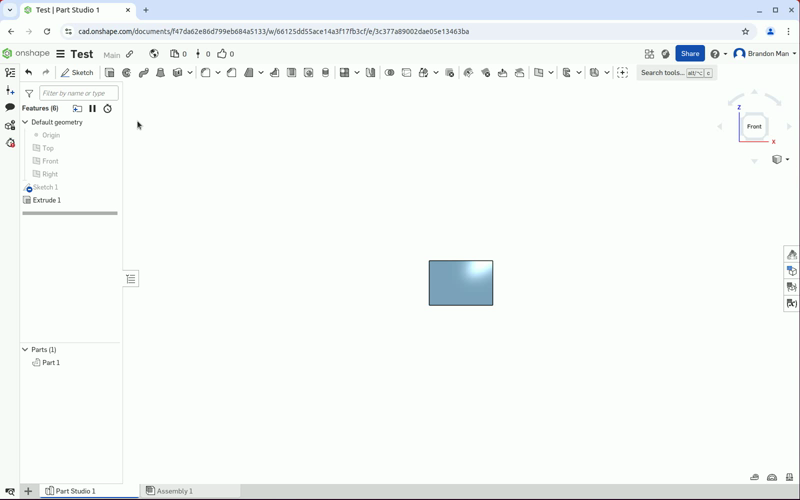
key(shift+h)
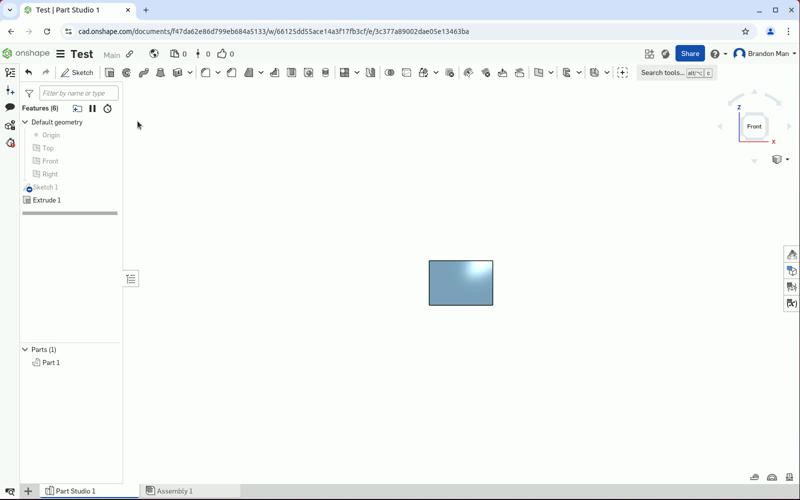
key(shift+h)
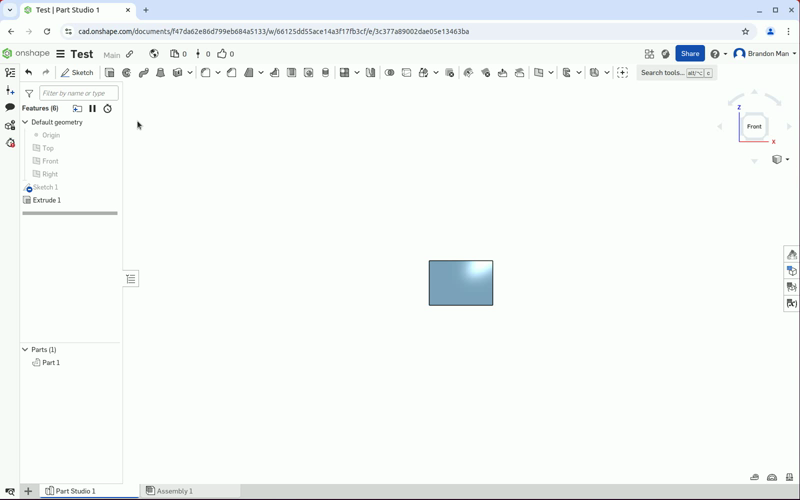
mouse_move(73, 189)
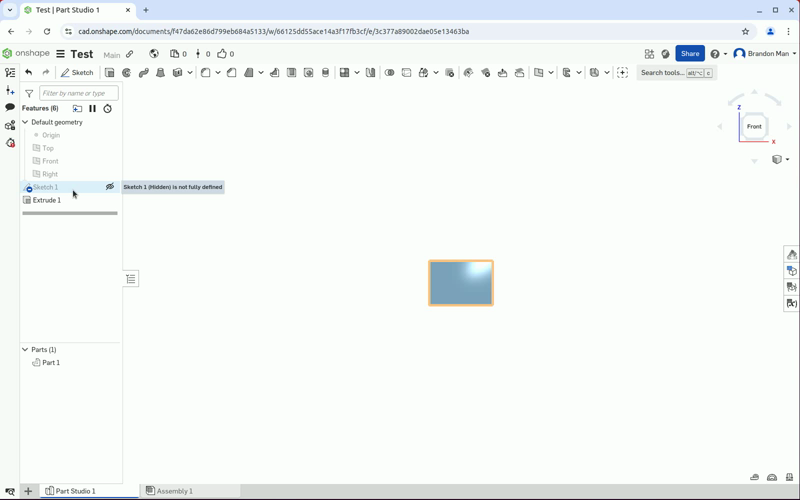
click(73, 189)
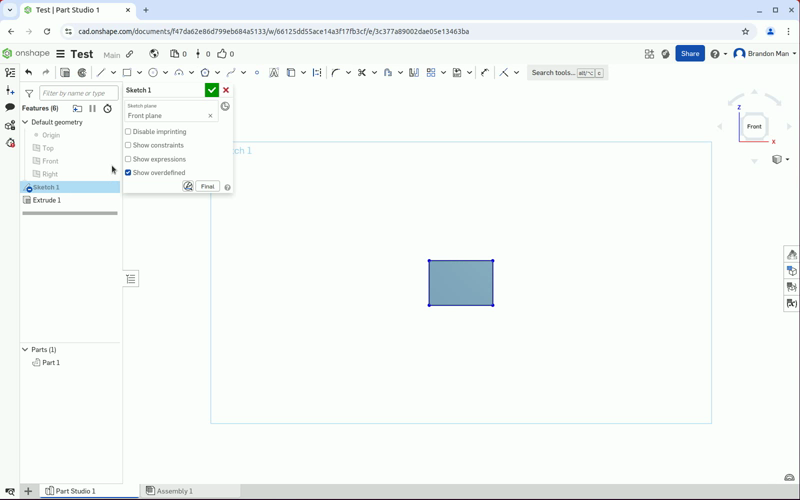
mouse_move(229, 92)
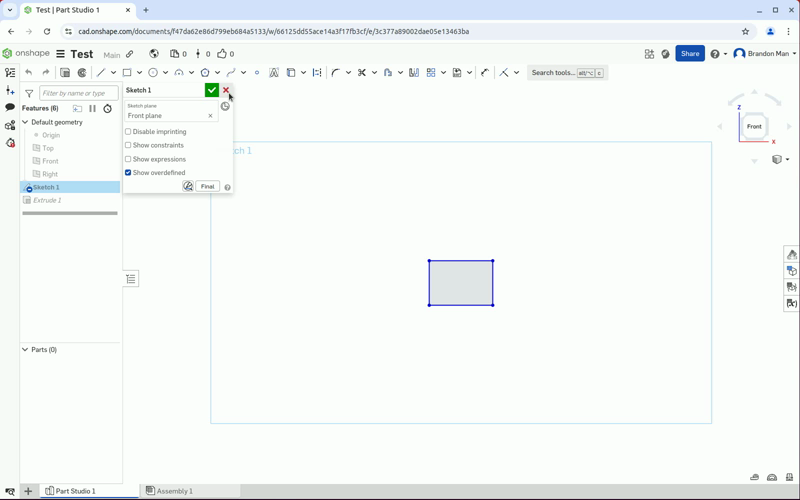
click(229, 92)
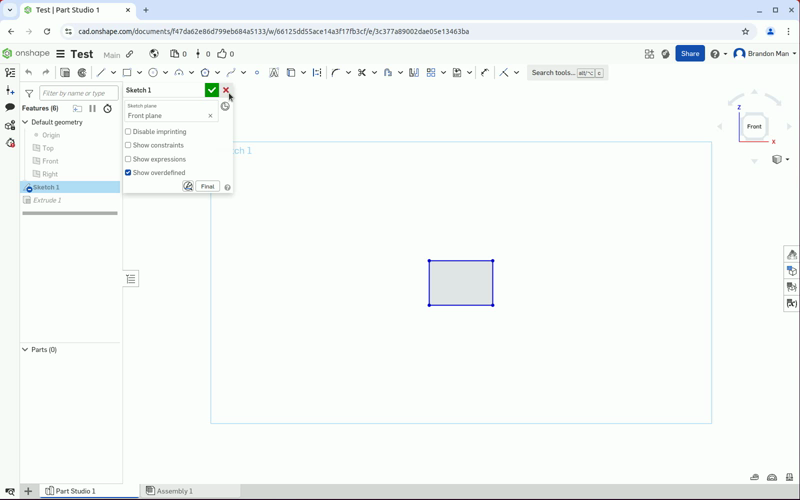
key(shift+s)
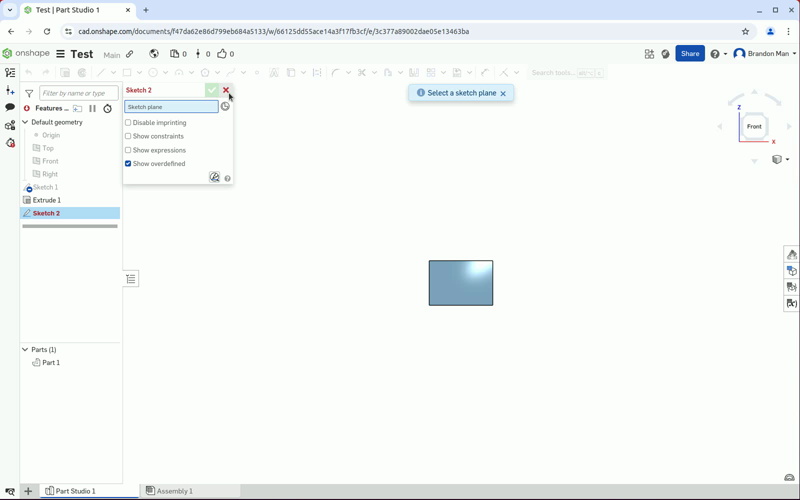
mouse_move(73, 163)
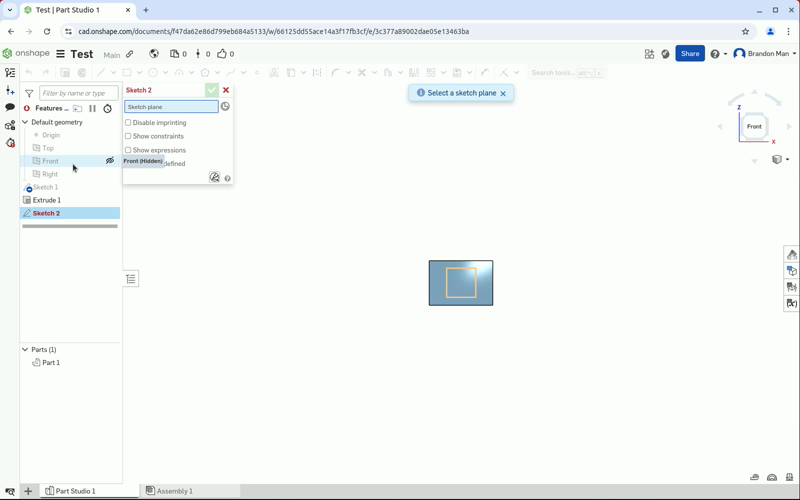
click(73, 163)
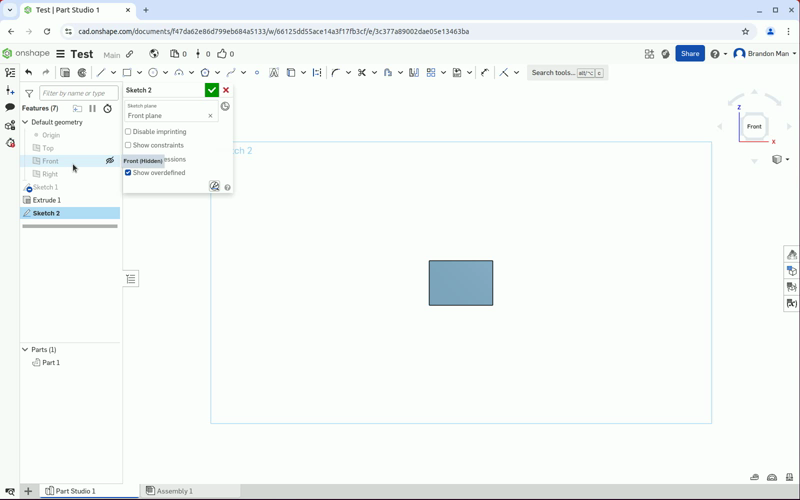
mouse_move(73, 352)
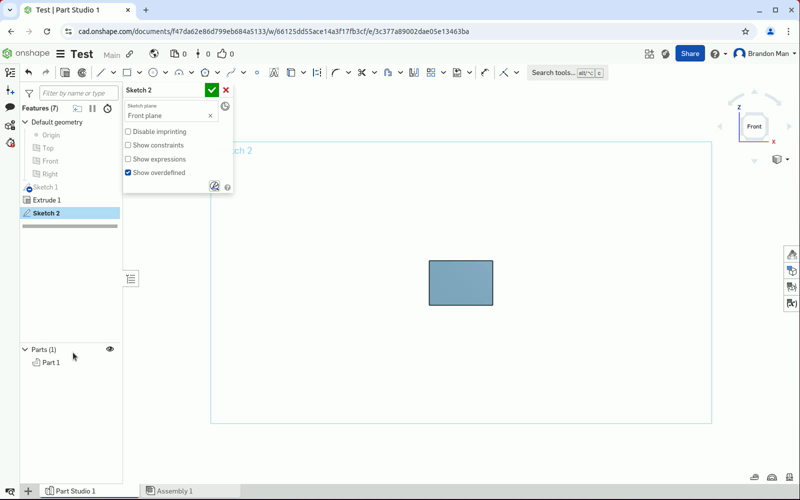
key(y)
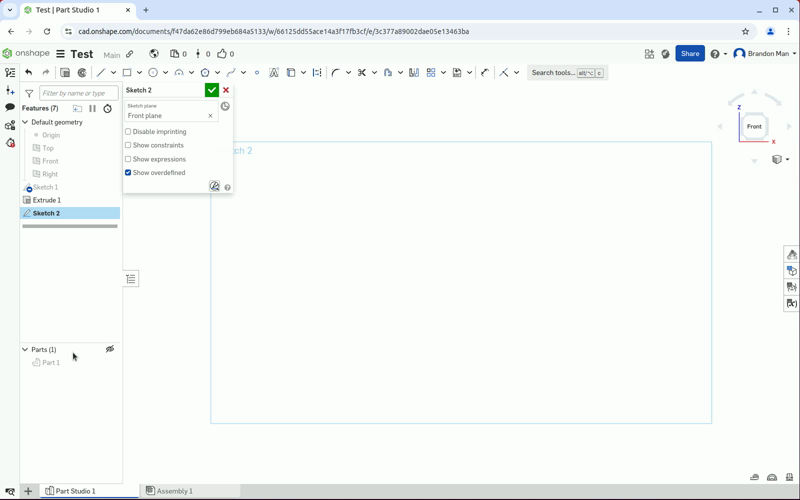
key(l)
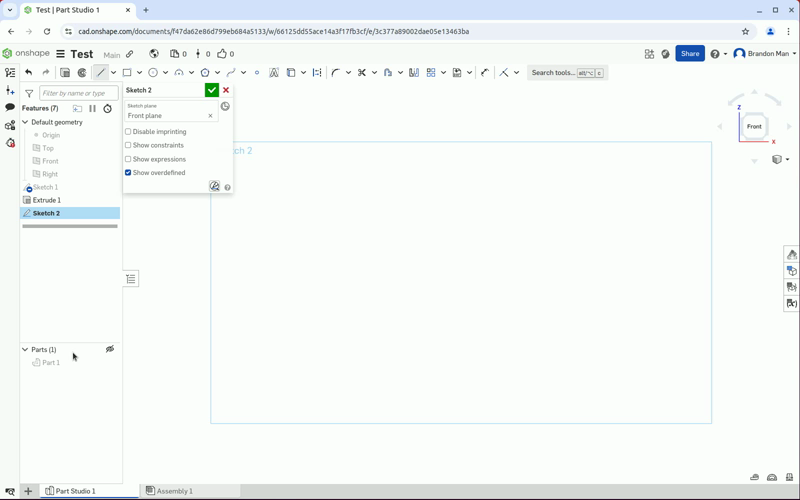
key_down(shift)
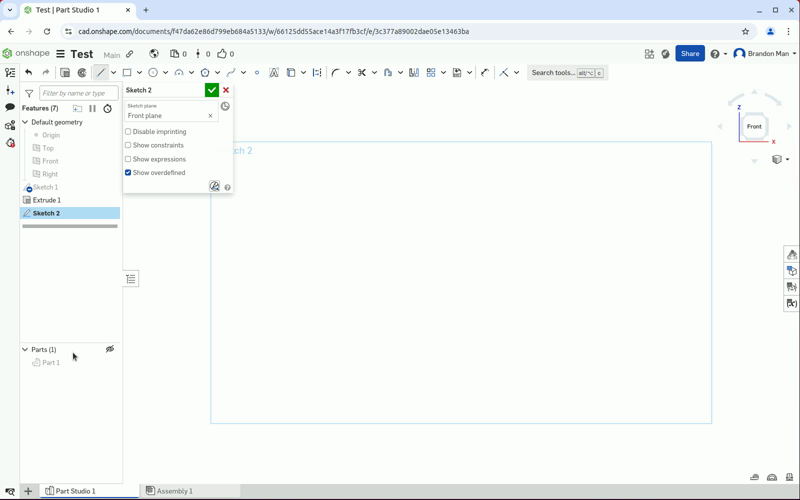
mouse_move(429, 305)
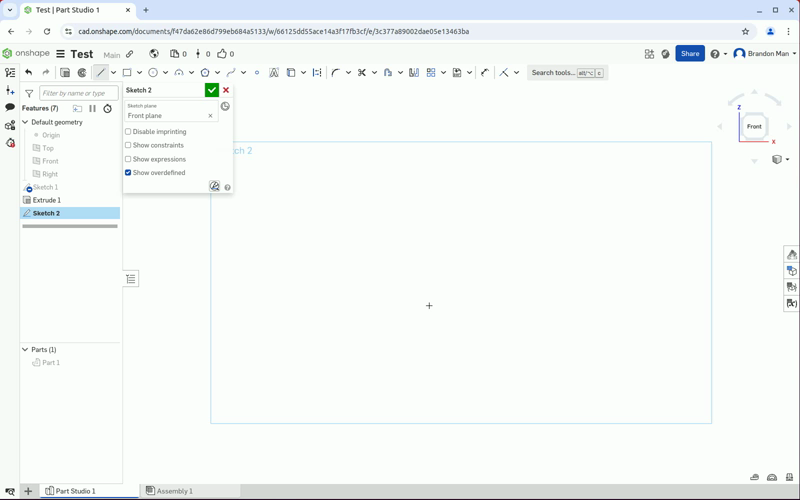
click(429, 305)
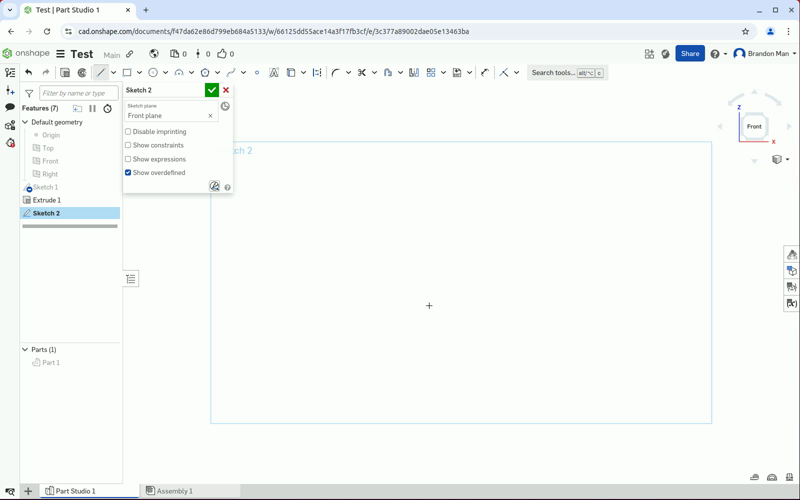
key_up(shift)
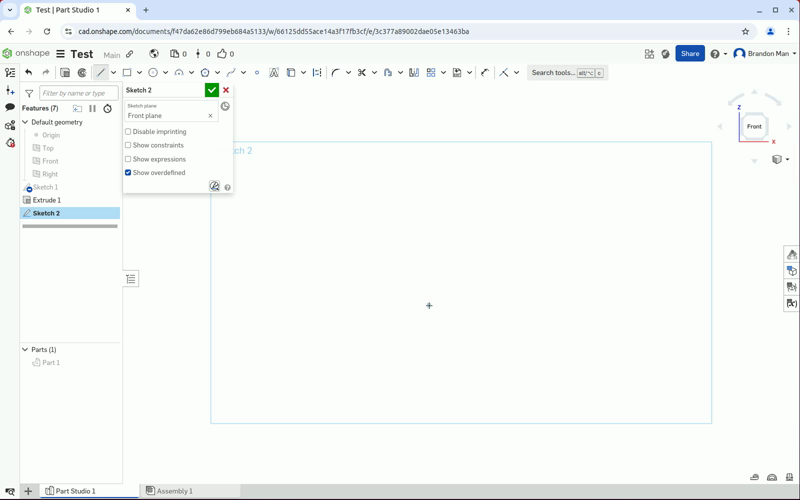
key_down(shift)
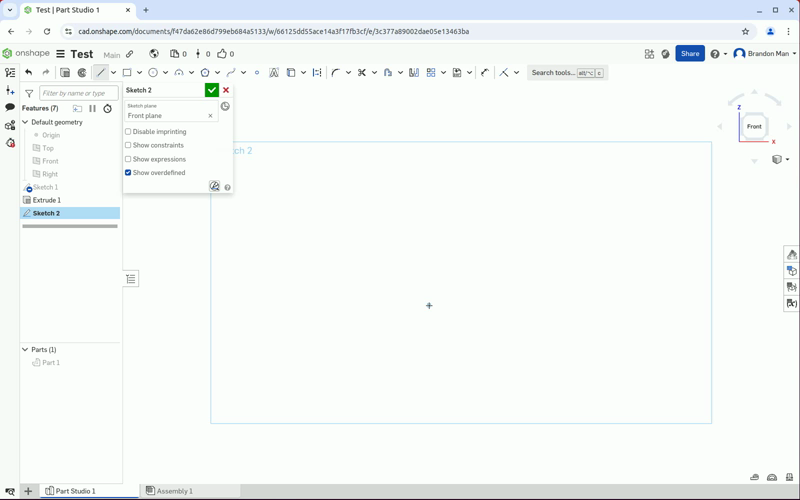
mouse_move(492, 305)
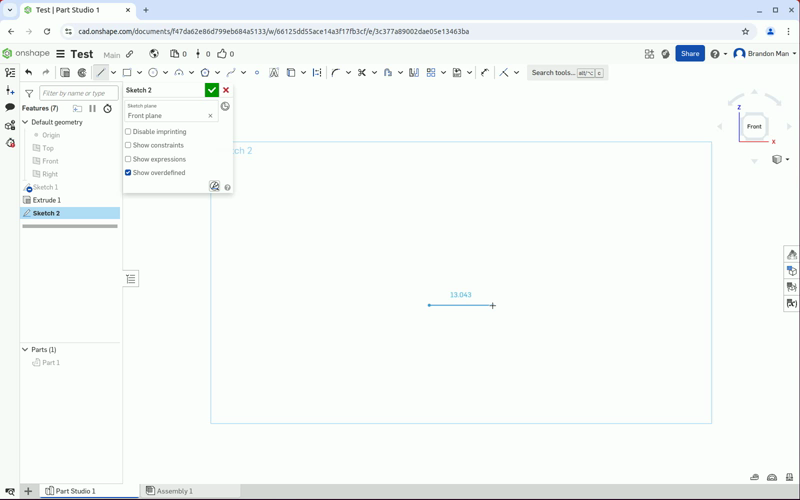
click(492, 305)
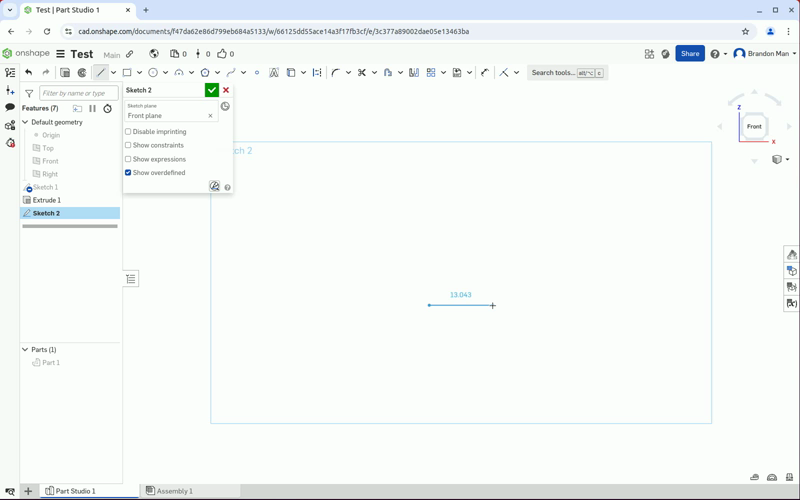
key_up(shift)
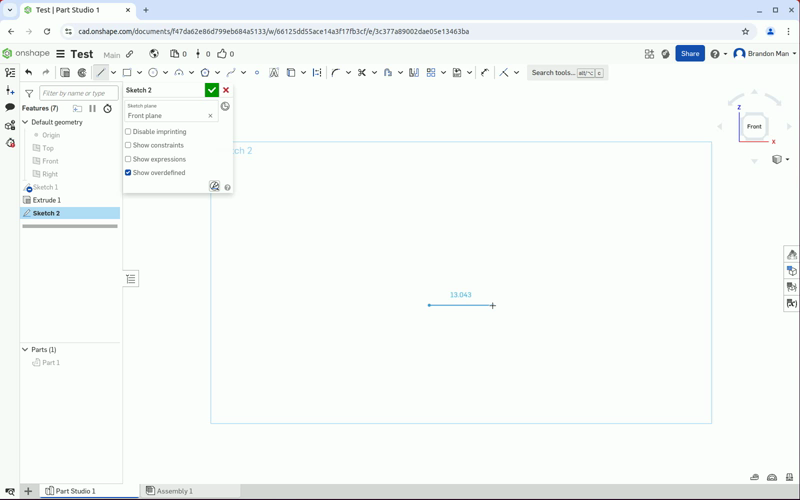
key_down(shift)
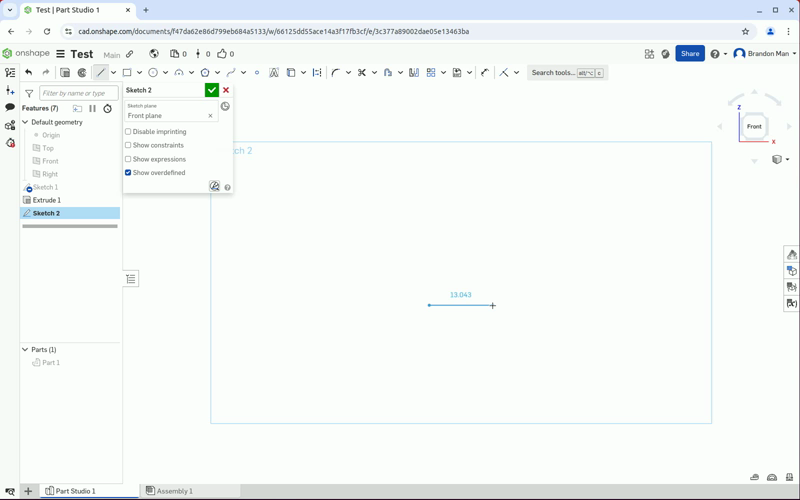
mouse_move(522, 305)
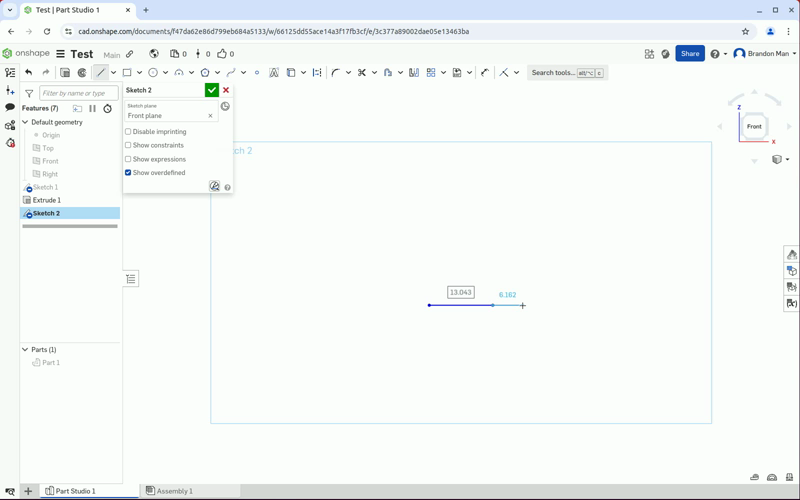
mouse_move(492, 260)
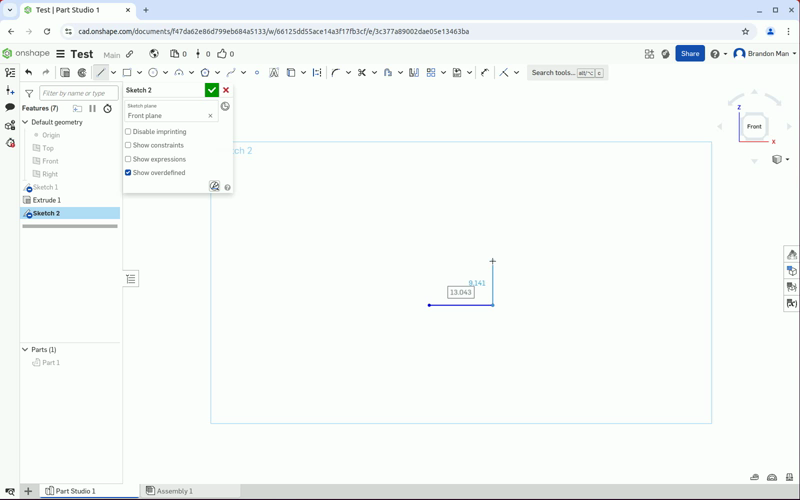
click(492, 260)
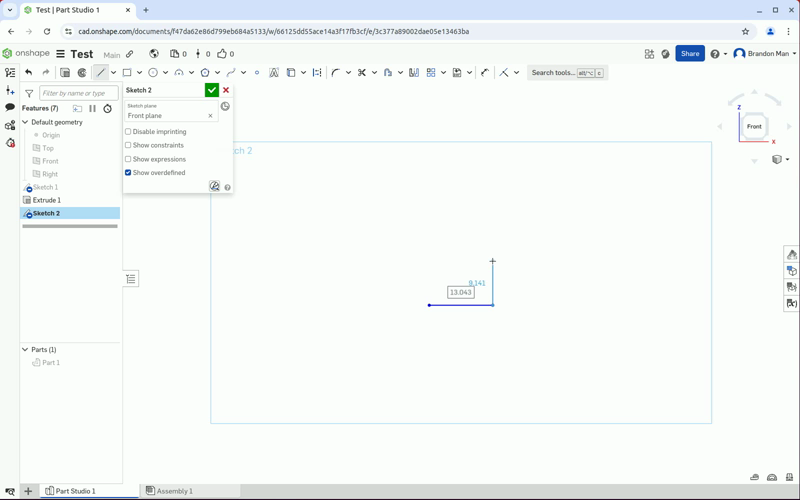
key_up(shift)
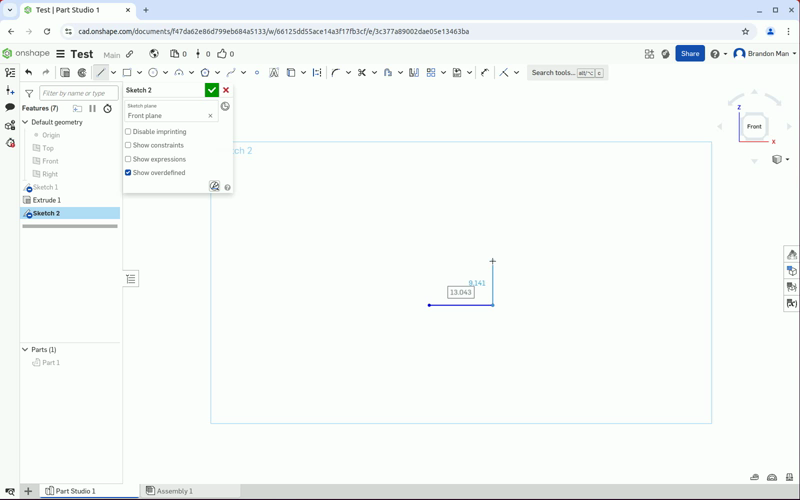
key_down(shift)
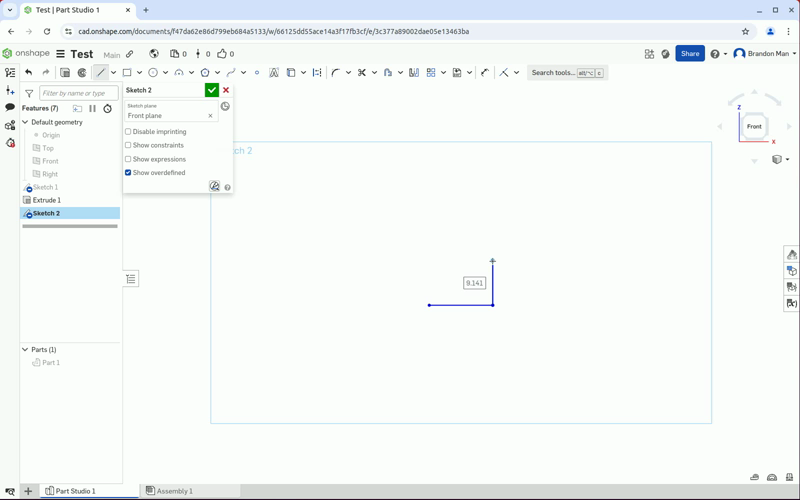
mouse_move(429, 260)
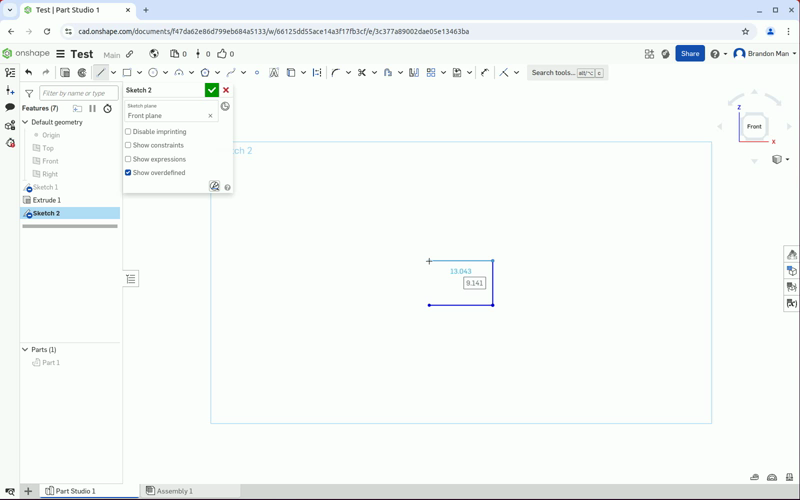
click(429, 260)
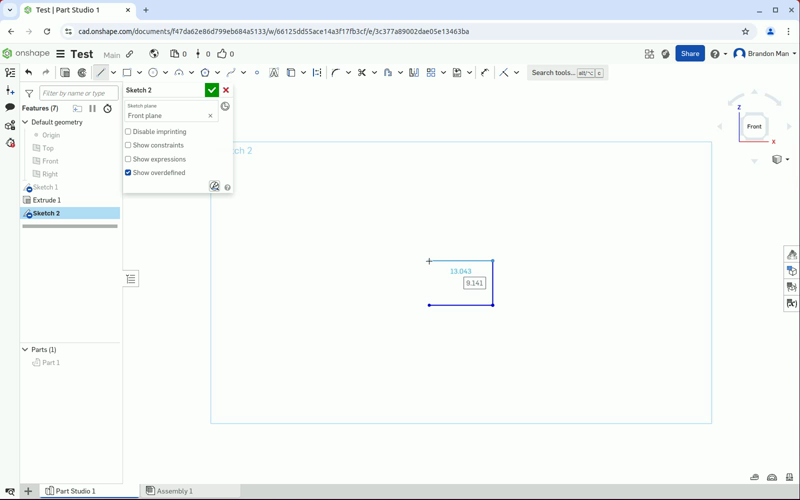
key_up(shift)
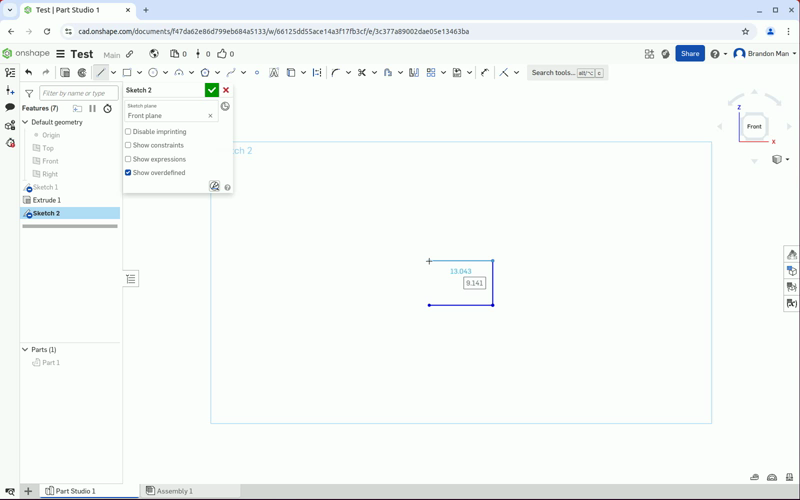
mouse_move(459, 260)
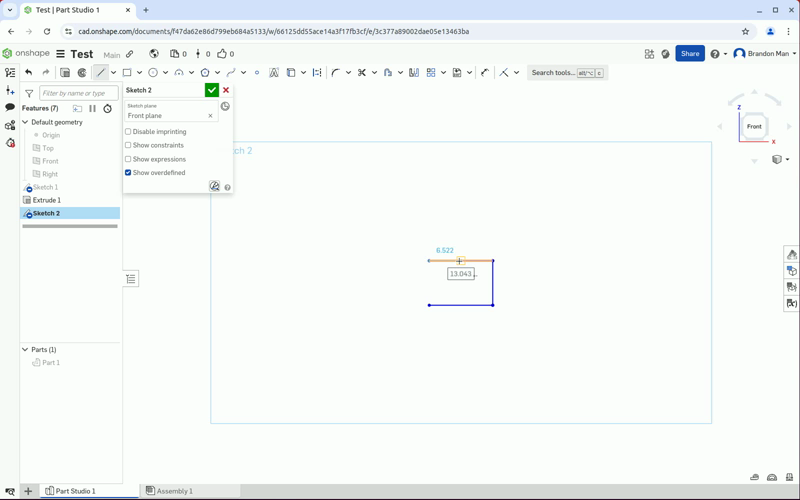
key_down(shift)
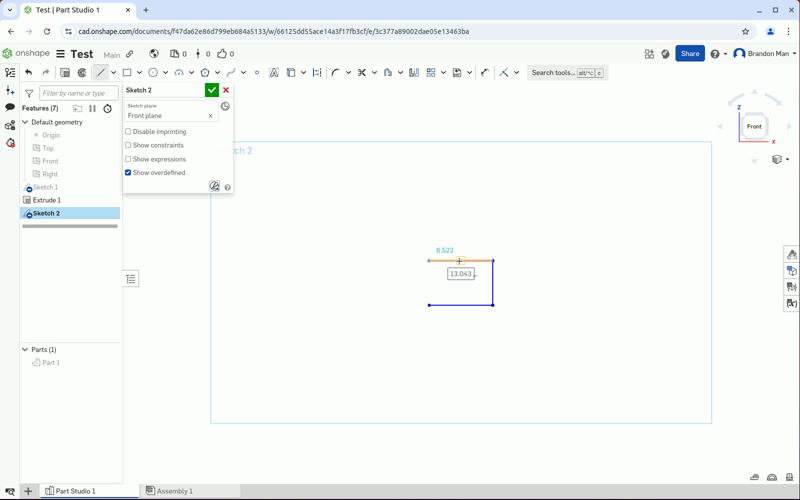
mouse_move(429, 305)
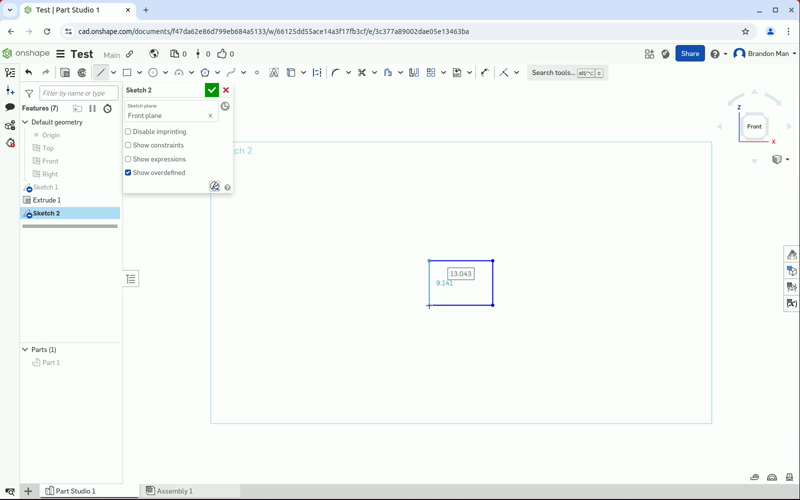
key_up(shift)
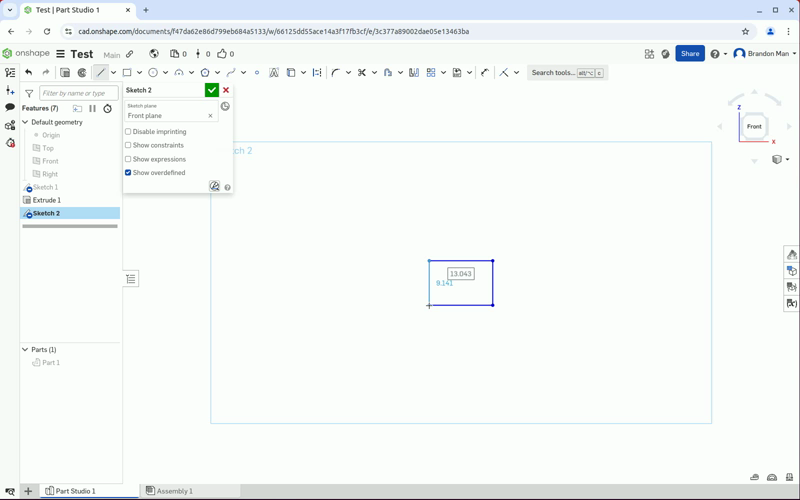
click(429, 305)
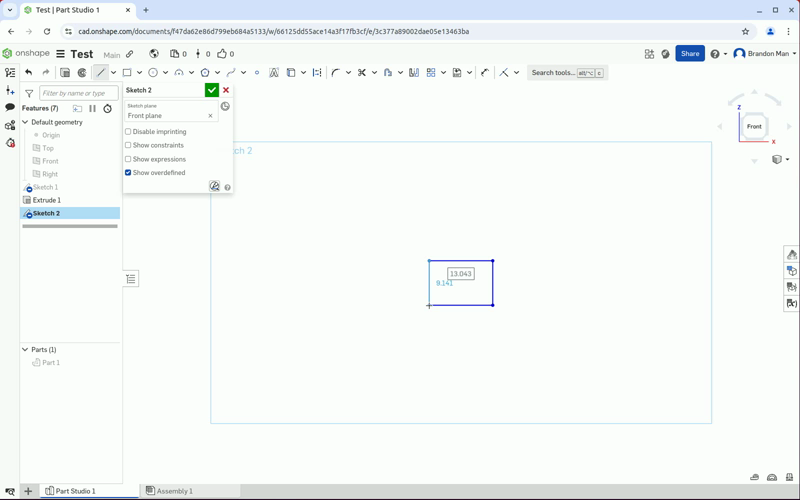
key(esc)
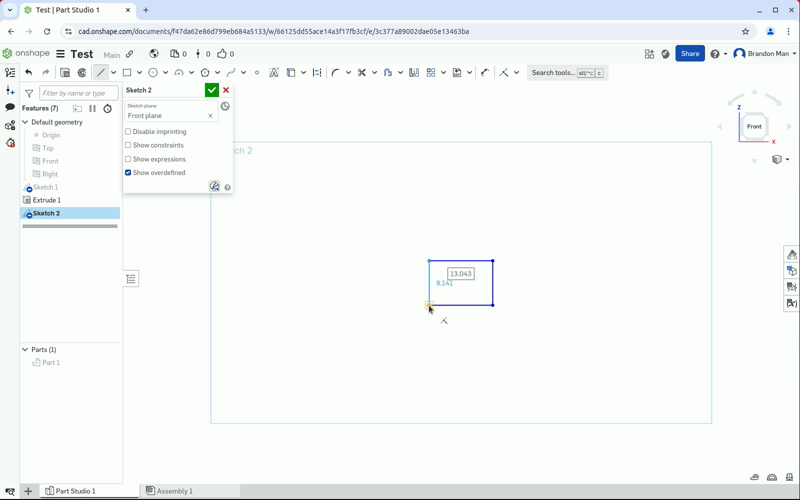
mouse_move(458, 272)
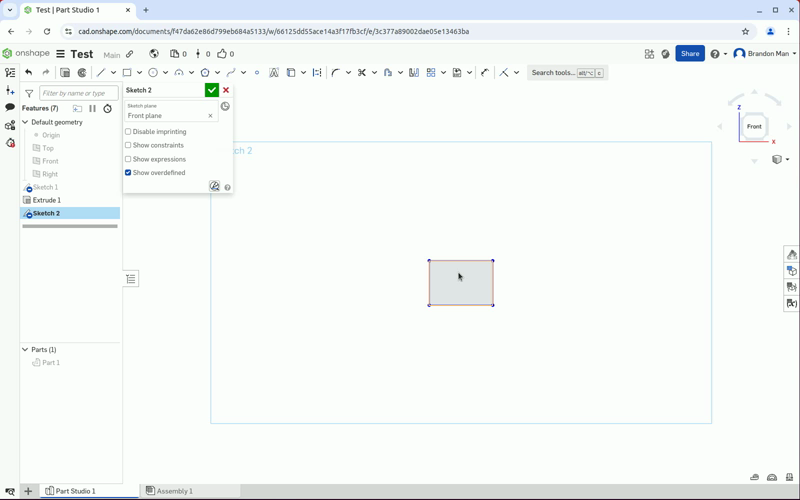
click(458, 272)
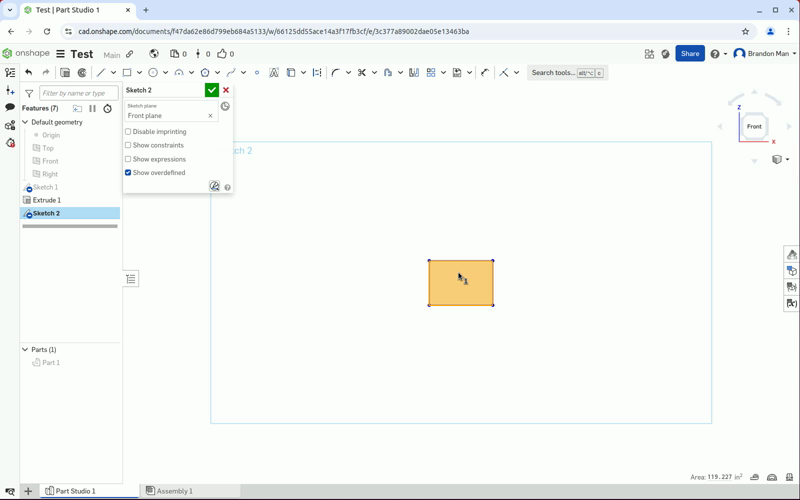
mouse_move(73, 352)
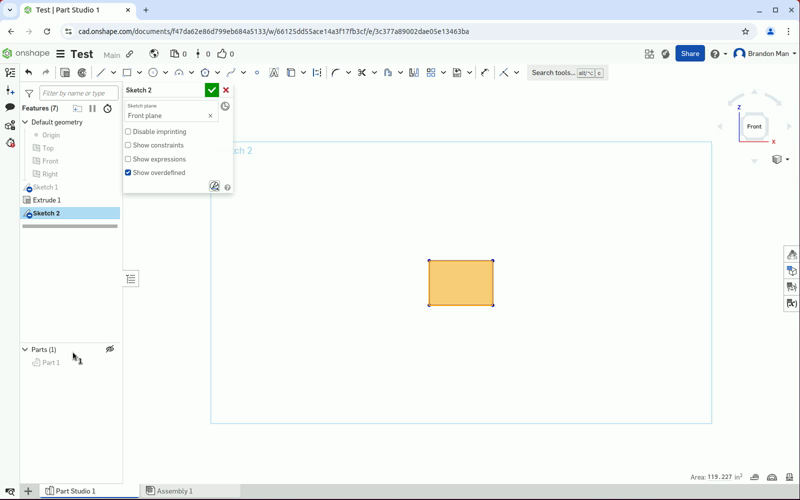
key(shift+y)
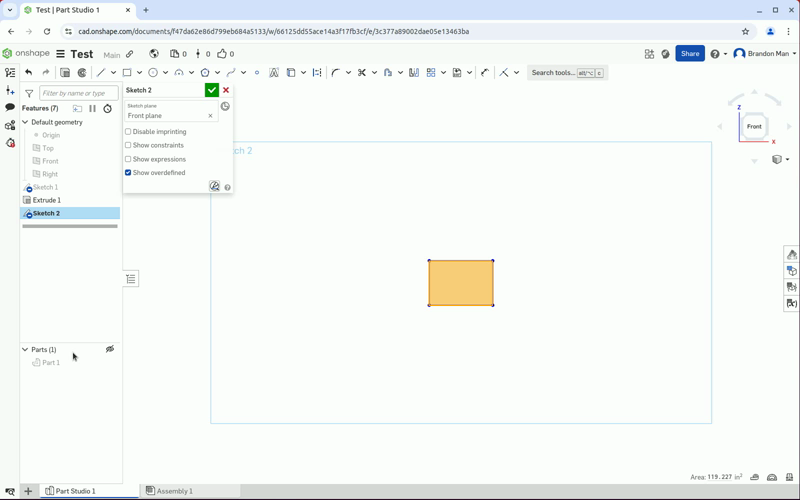
key(shift+e)
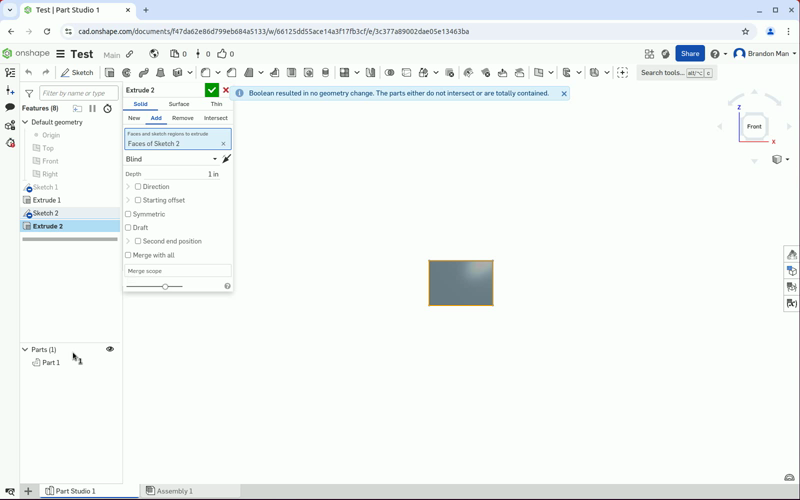
mouse_move(143, 106)
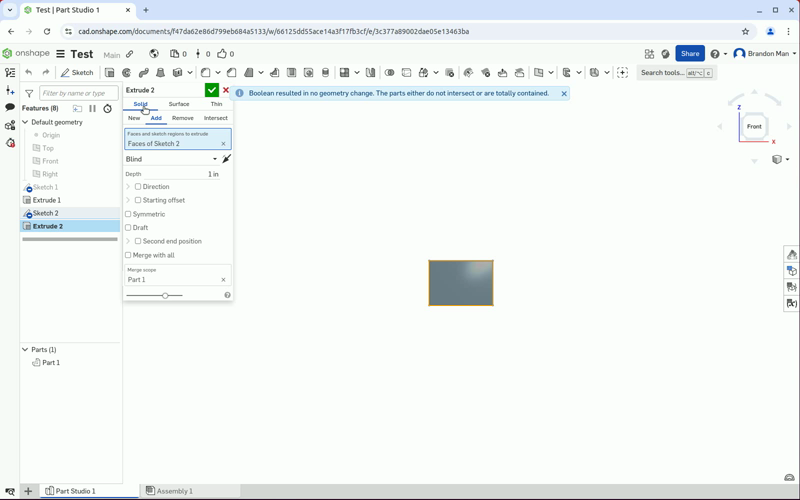
click(143, 106)
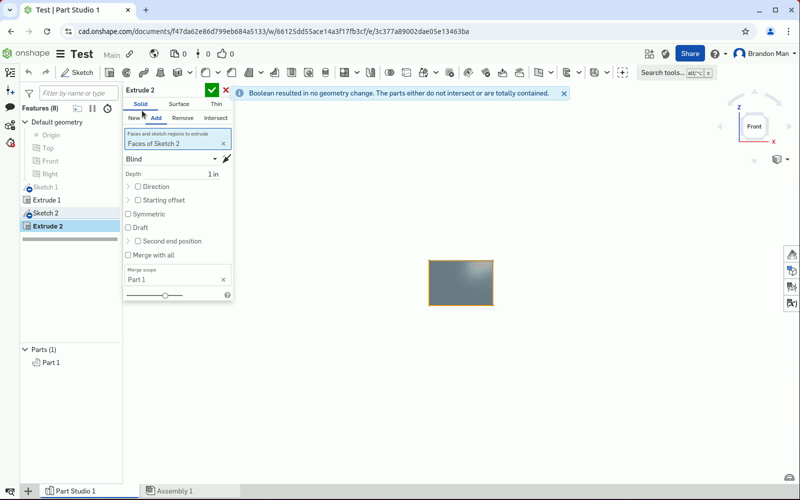
mouse_move(137, 120)
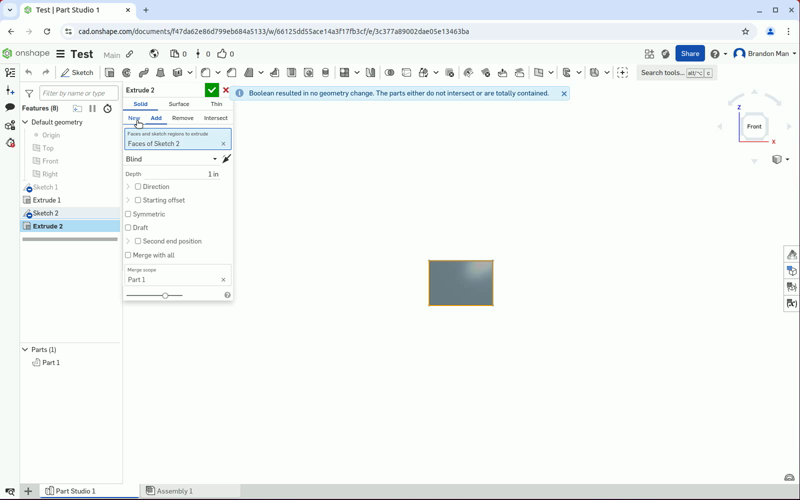
click(137, 120)
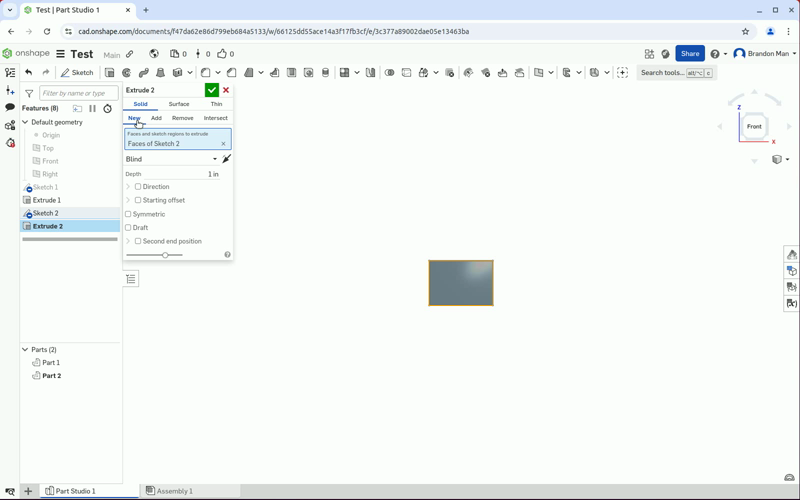
key(tab, 4)
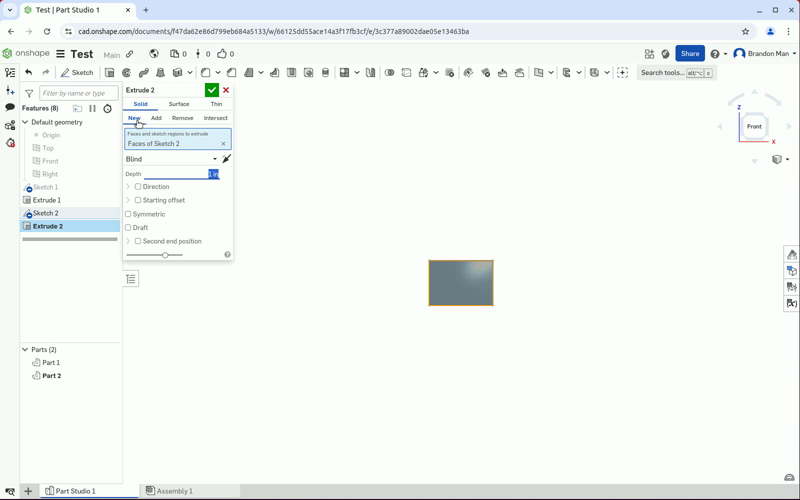
text(3.129)
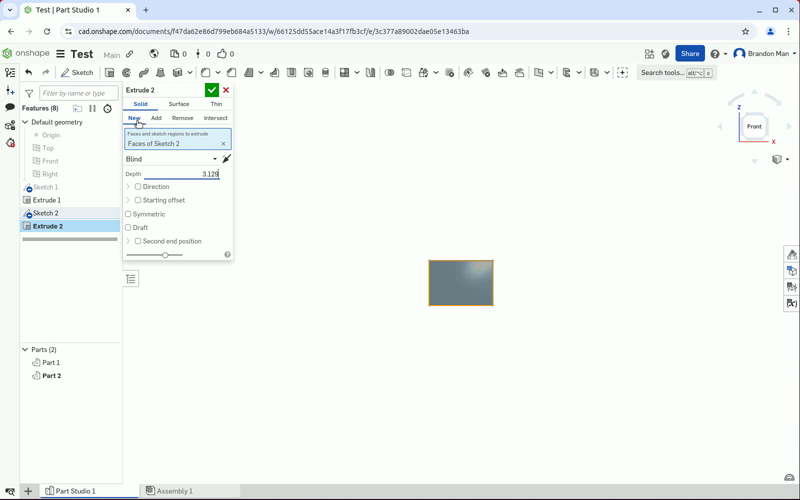
key(enter)
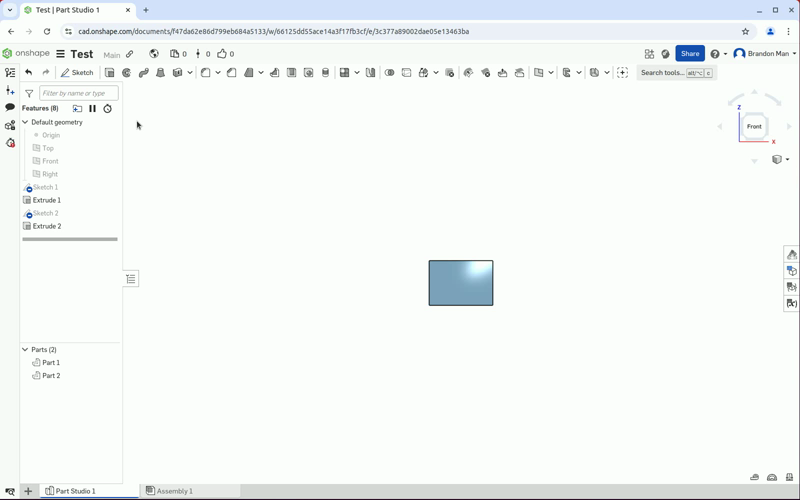
key(shift+h)
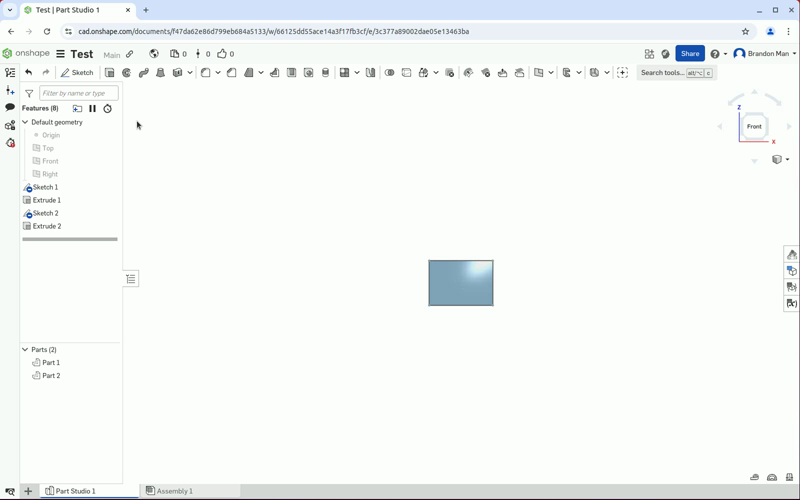
key(shift+h)
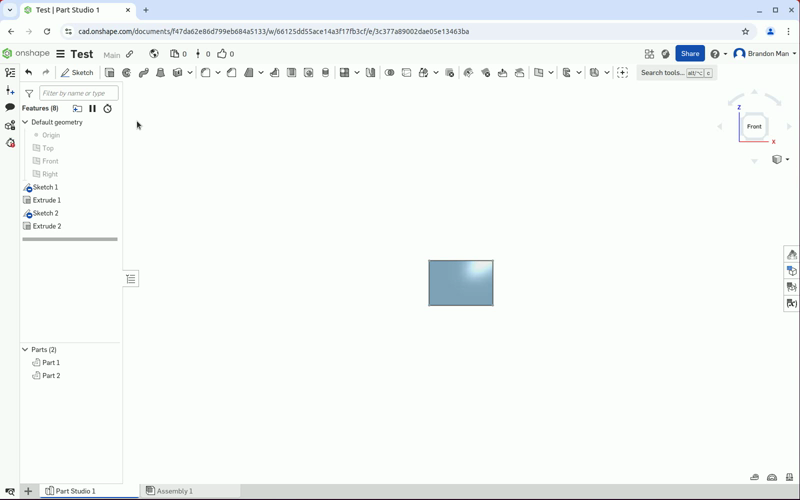
key(shift+7)
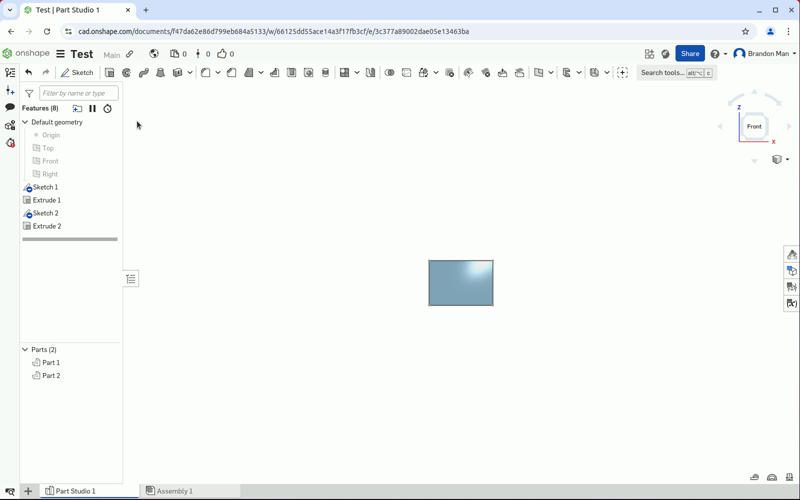
key(left, 2)
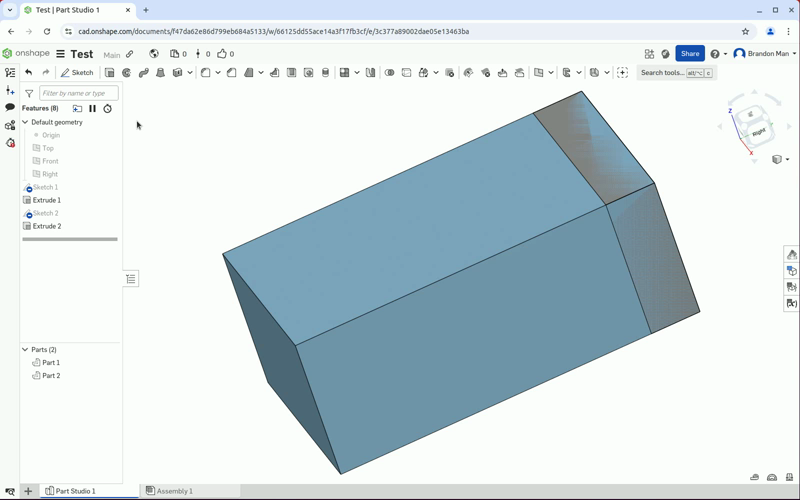
key(down, 2)
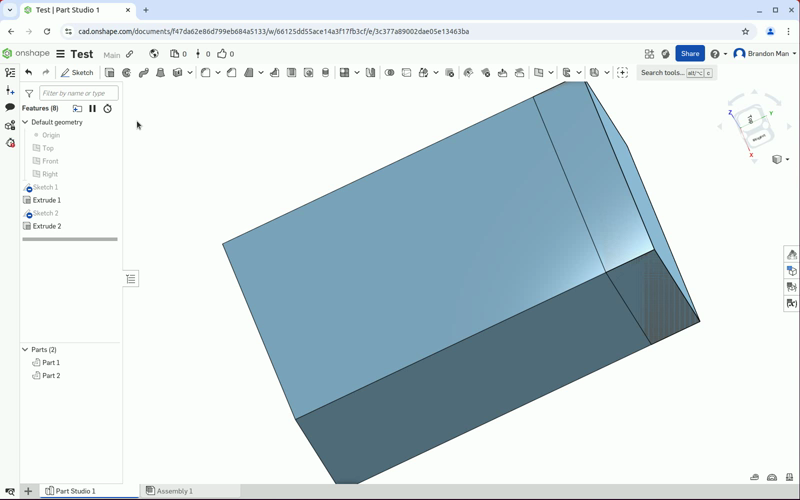
key(up, 2)
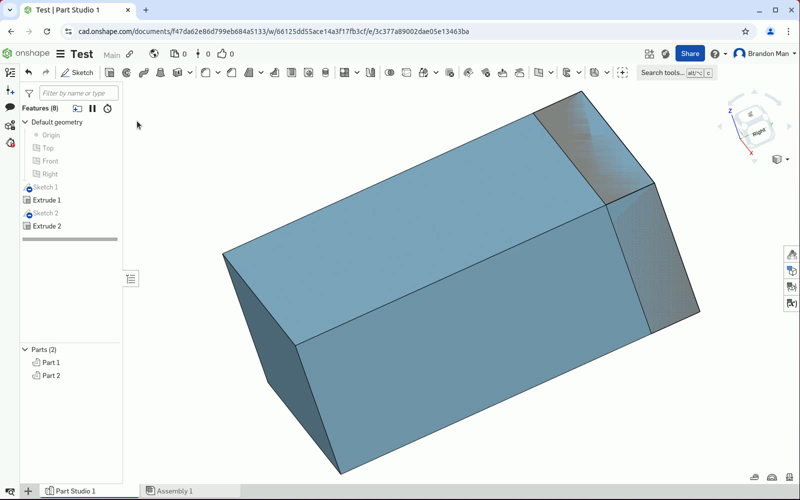
key(right, 2)
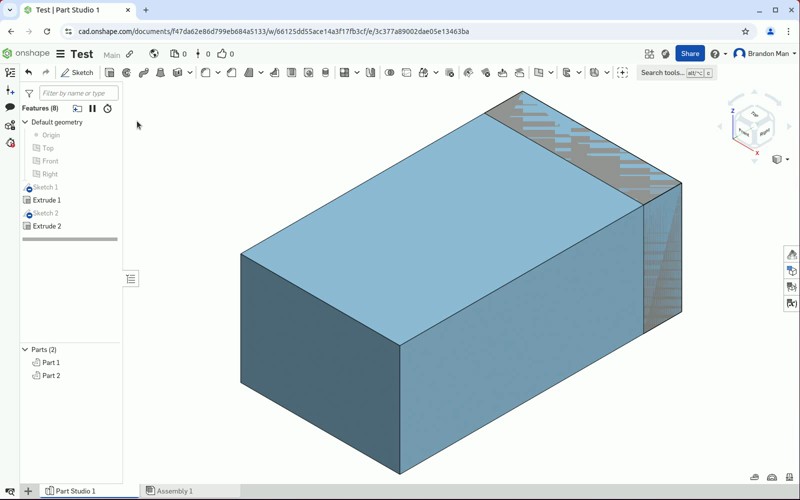
mouse_move(73, 189)
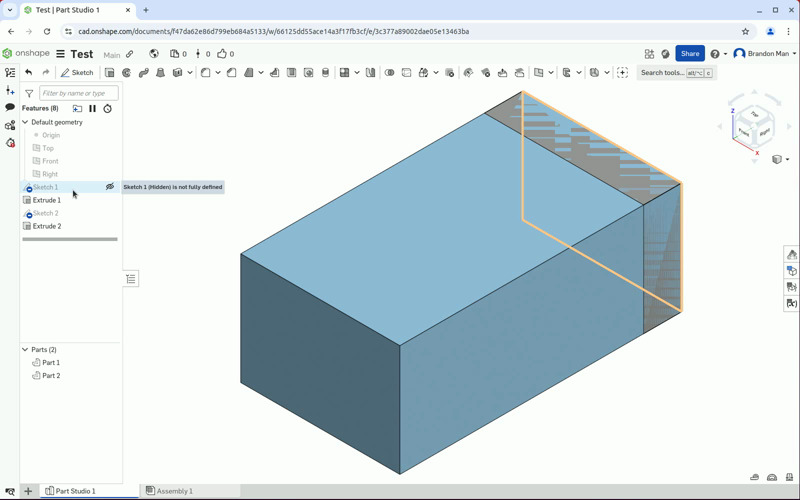
click(73, 189)